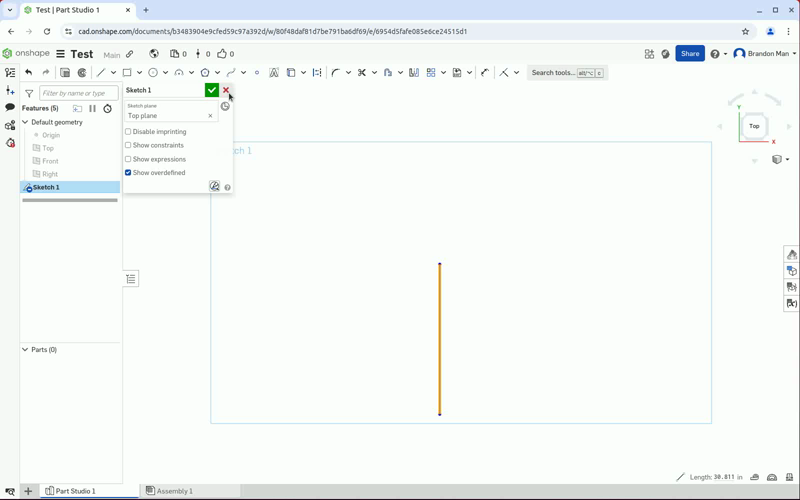
key(shift+h)
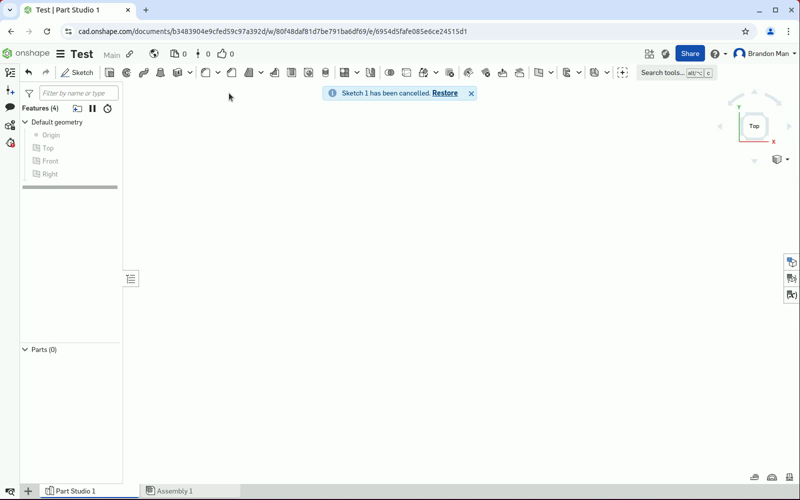
mouse_move(73, 352)
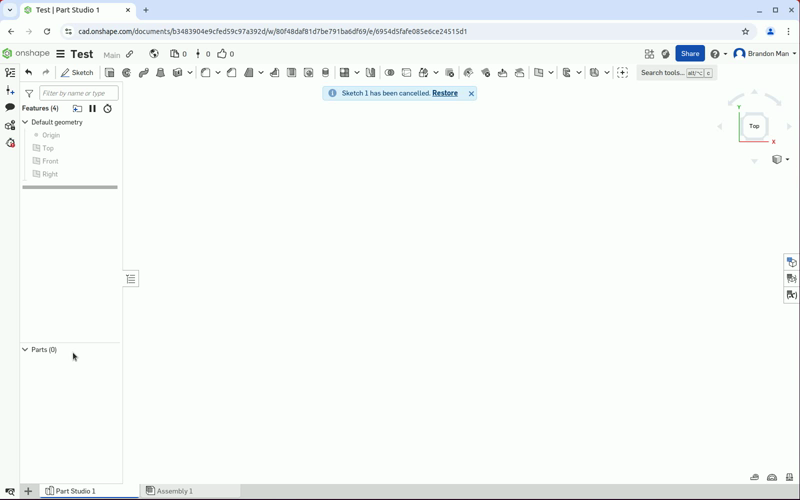
key(y)
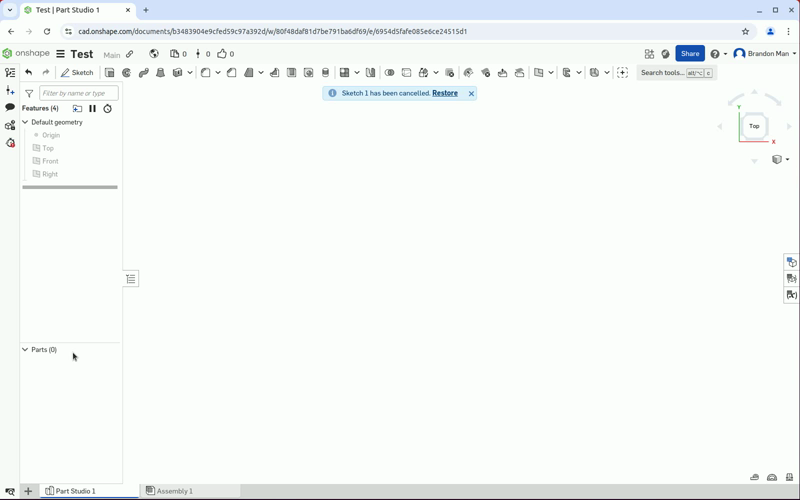
key(shift+p)
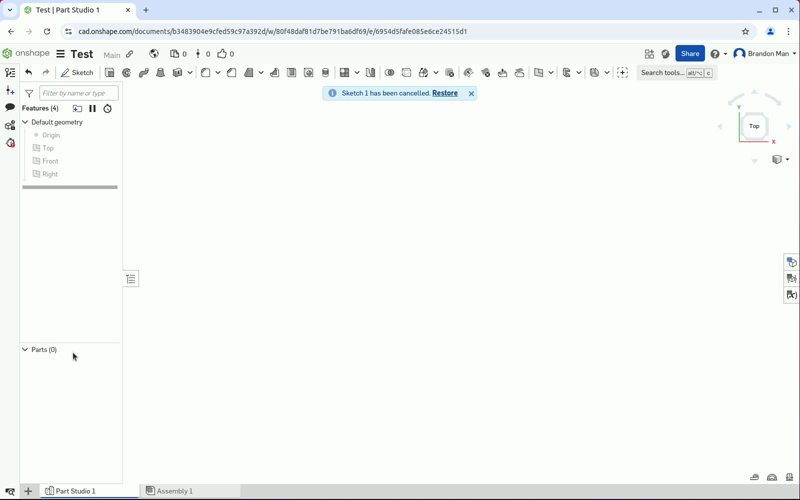
key(space)
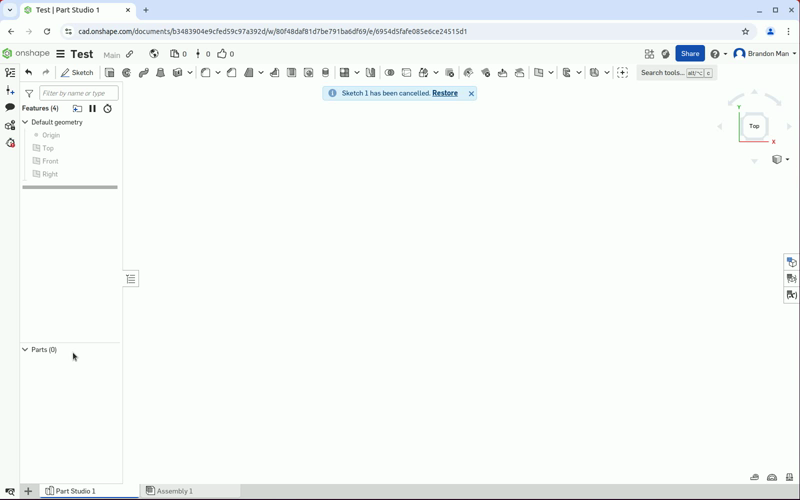
key_down(shift)
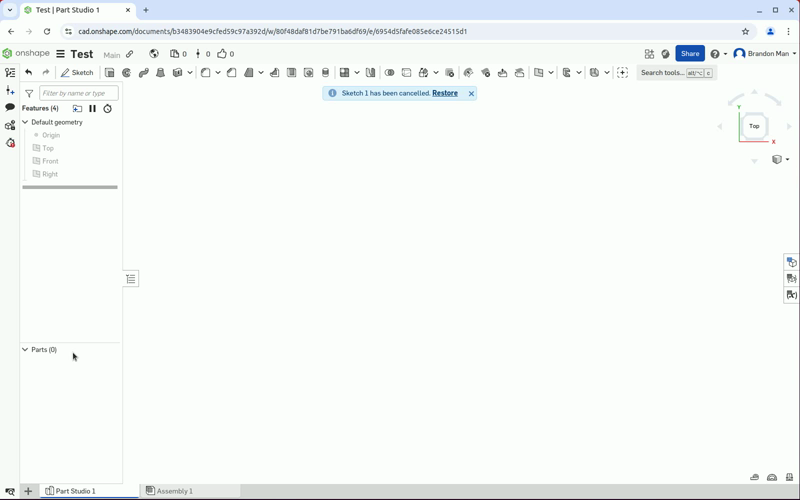
key(up)
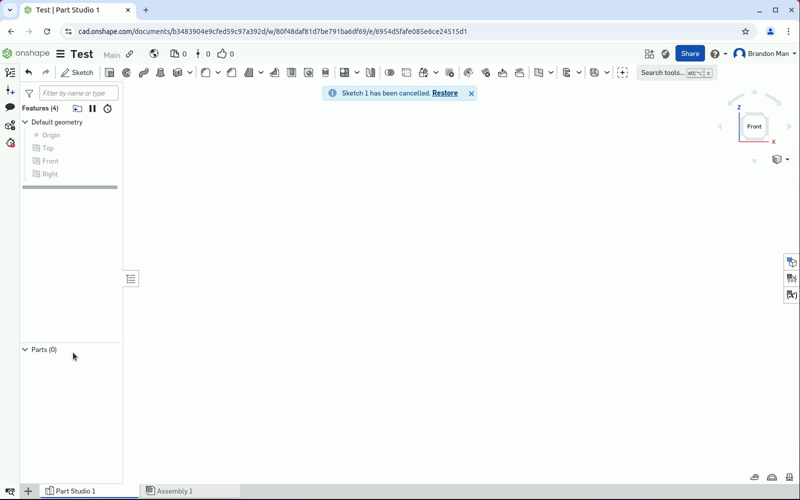
key_up(shift)
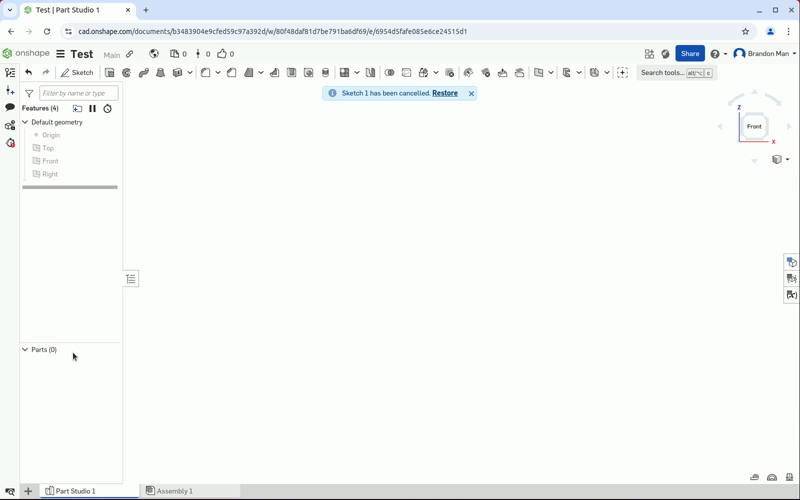
mouse_move(73, 352)
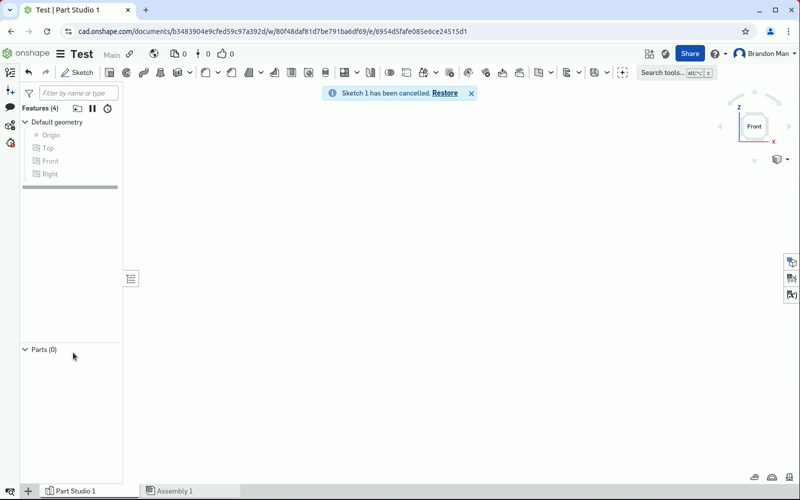
key(shift+y)
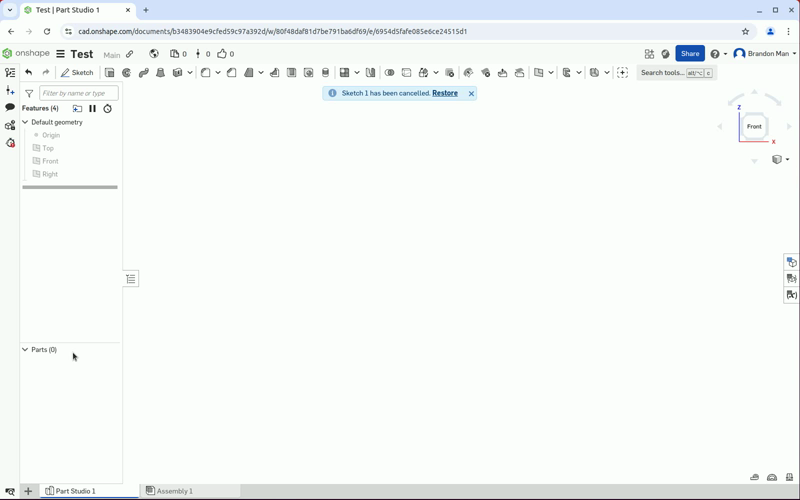
key(shift+s)
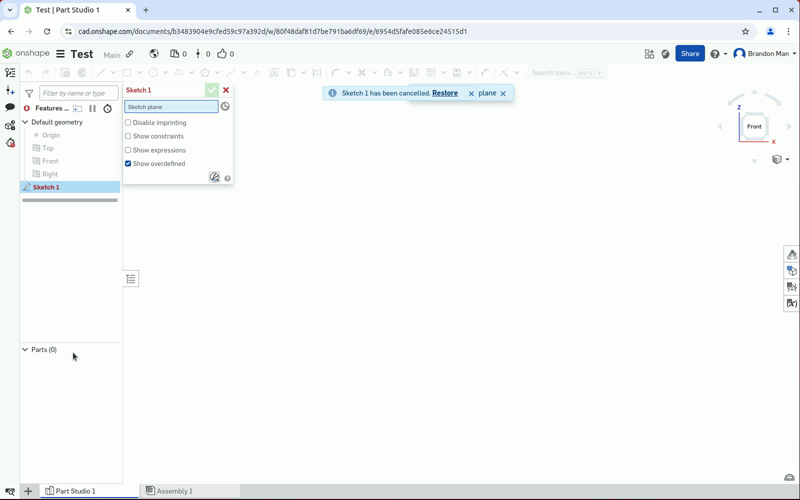
mouse_move(73, 163)
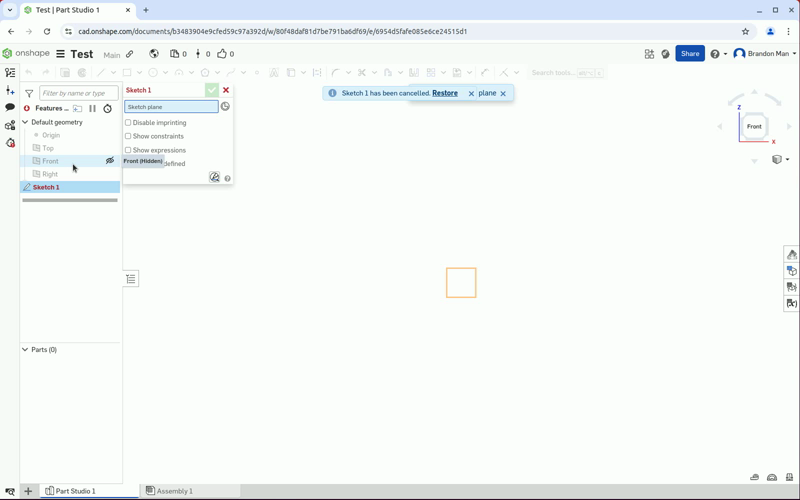
click(73, 163)
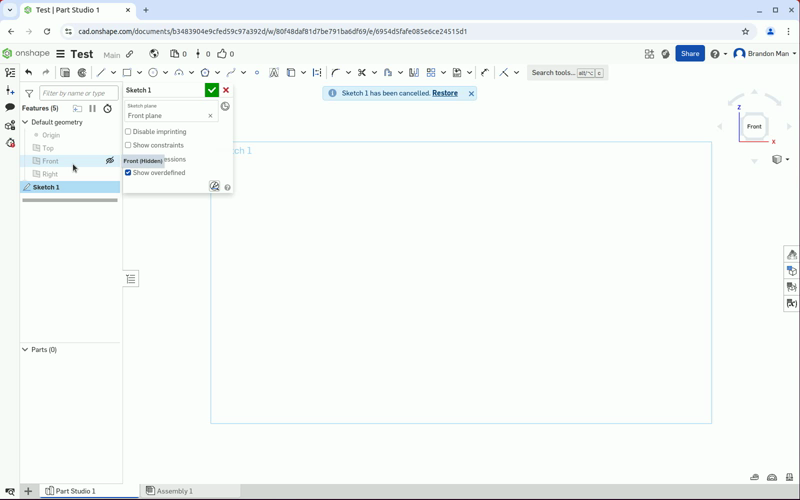
mouse_move(73, 352)
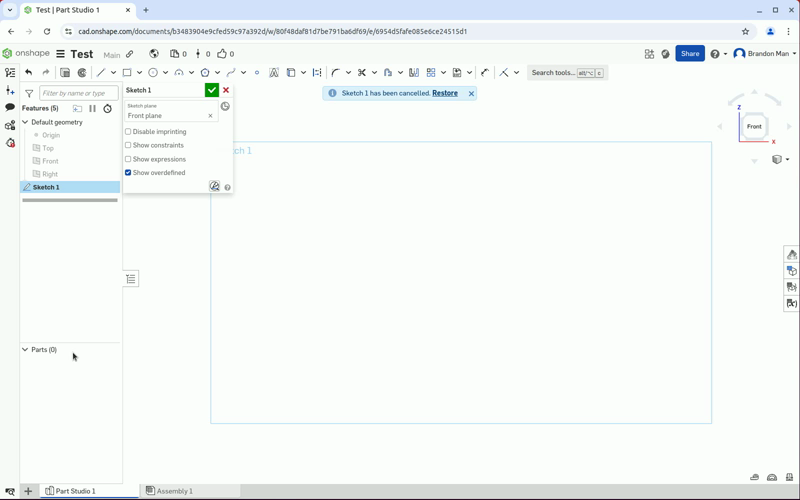
key(y)
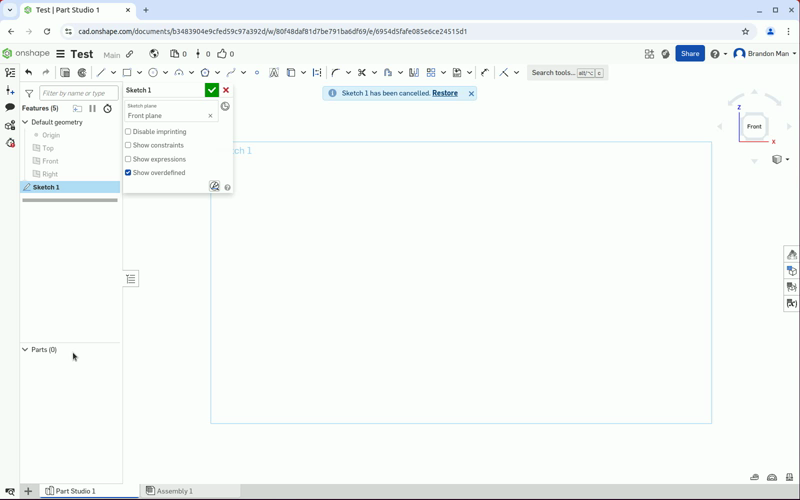
key(l)
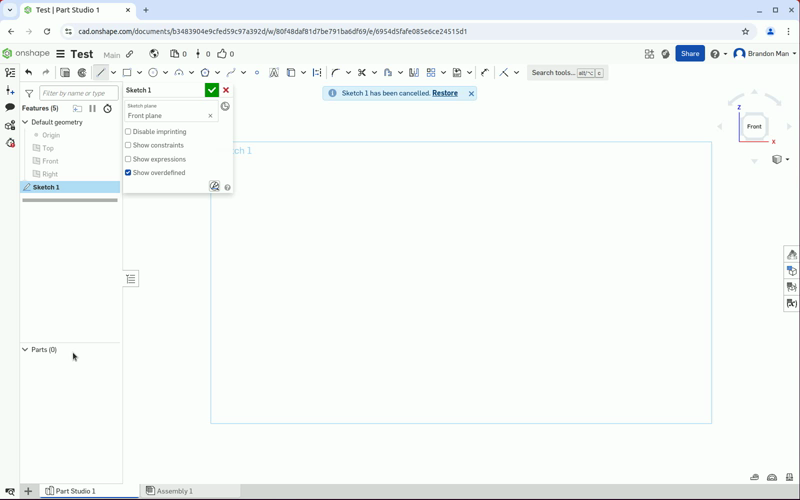
key_down(shift)
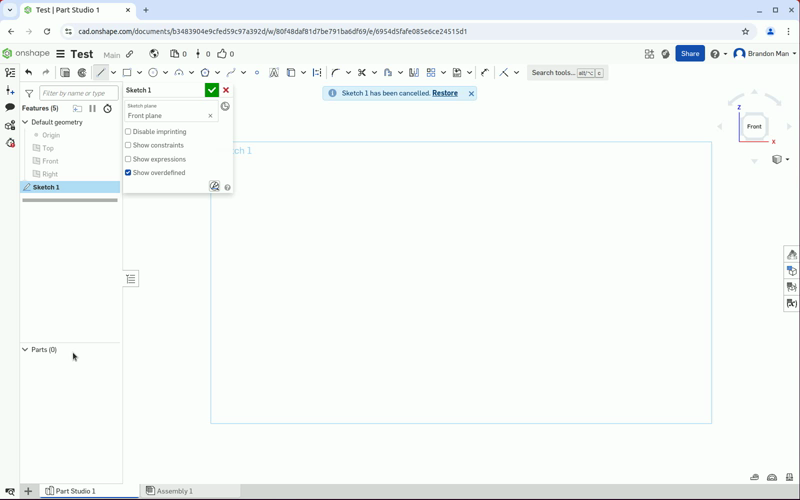
mouse_move(348, 282)
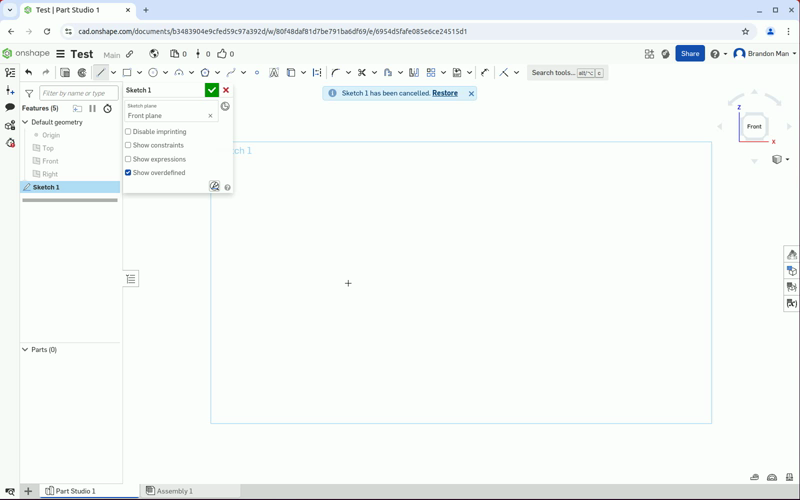
click(348, 282)
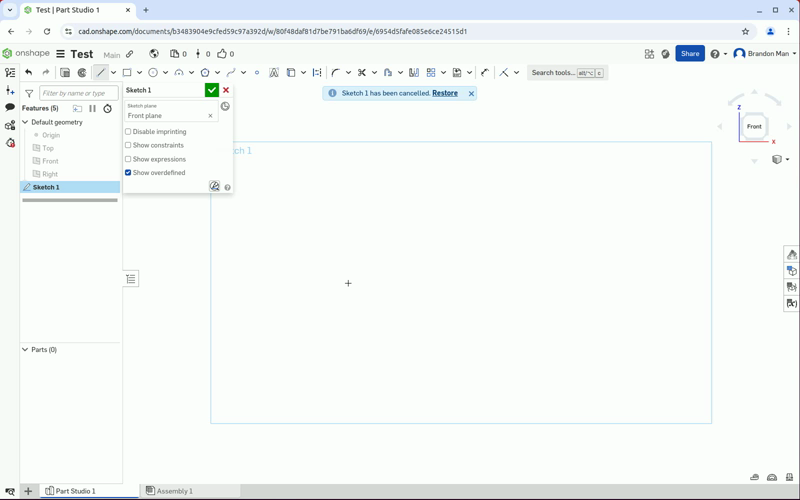
key_up(shift)
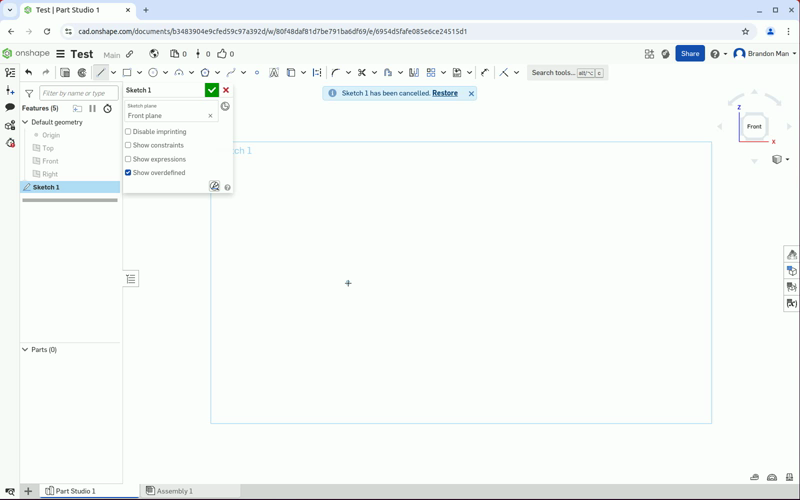
key_down(shift)
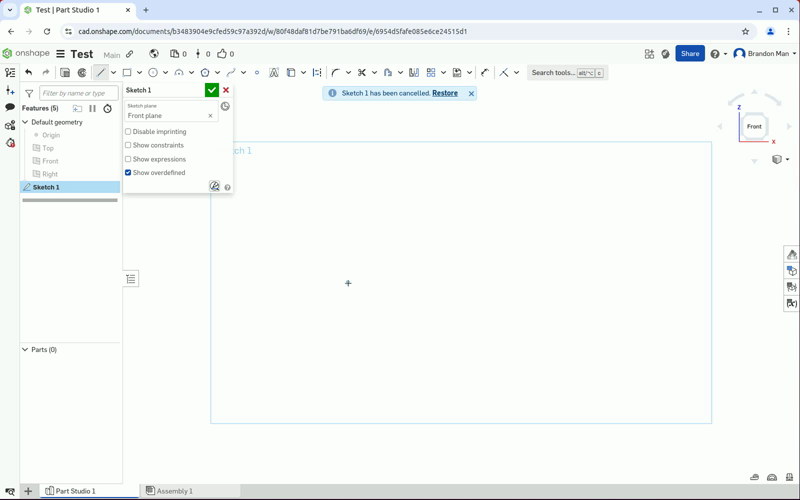
mouse_move(378, 282)
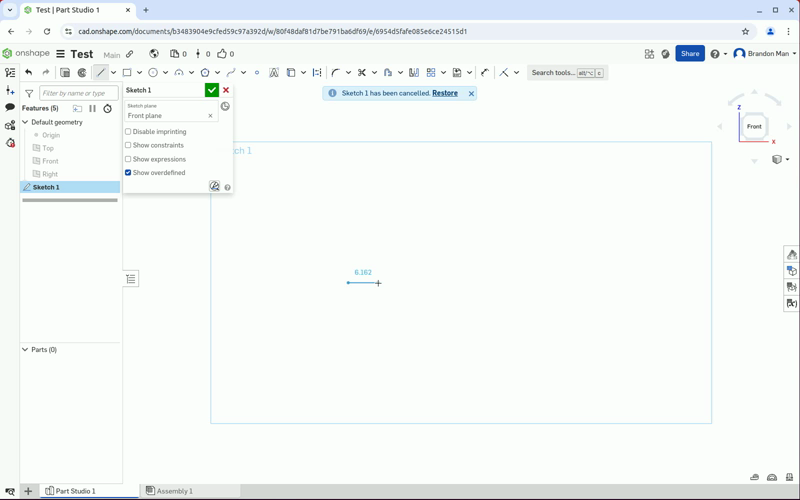
mouse_move(376, 300)
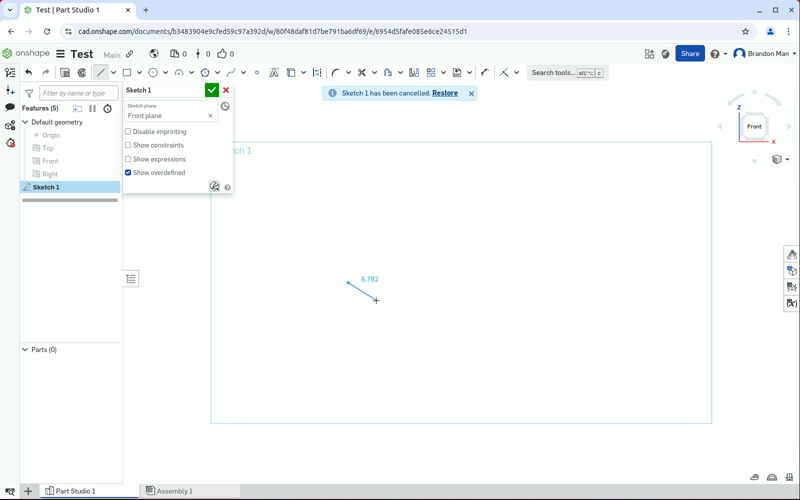
click(376, 300)
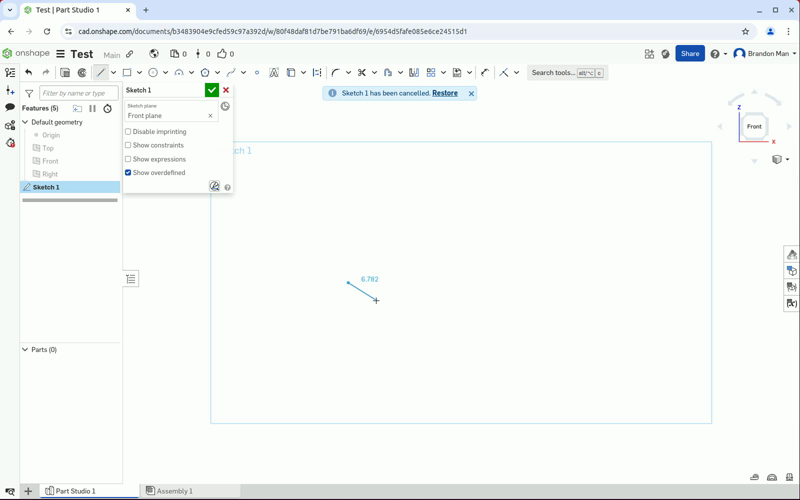
key_up(shift)
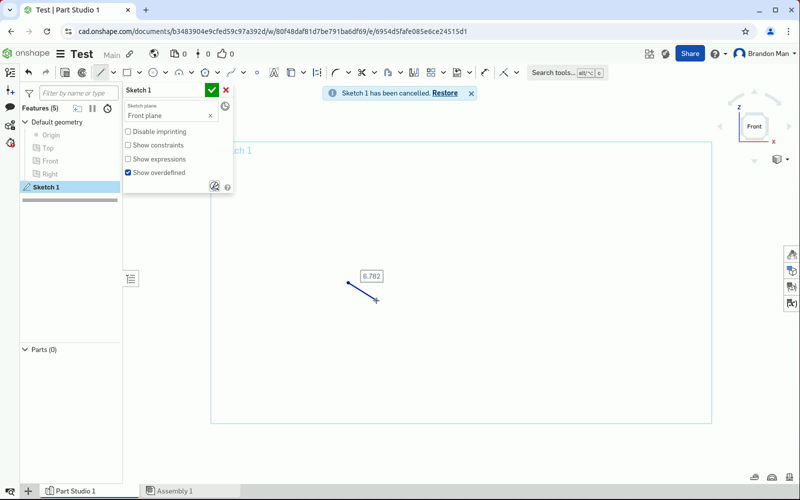
key_down(shift)
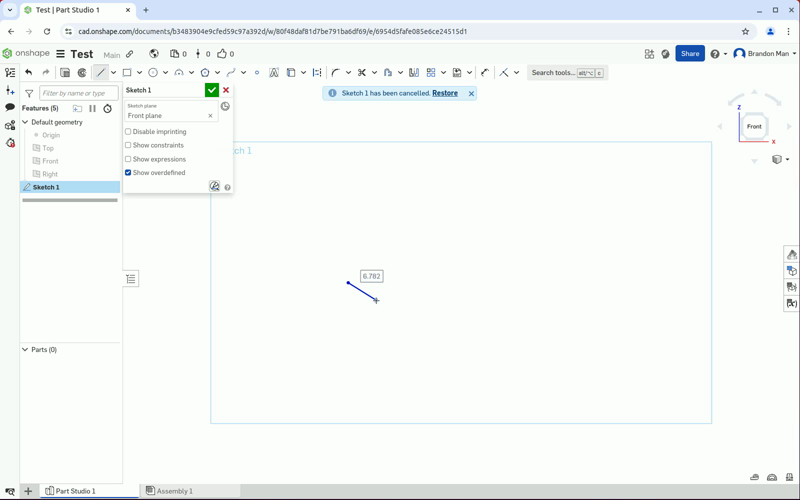
mouse_move(406, 300)
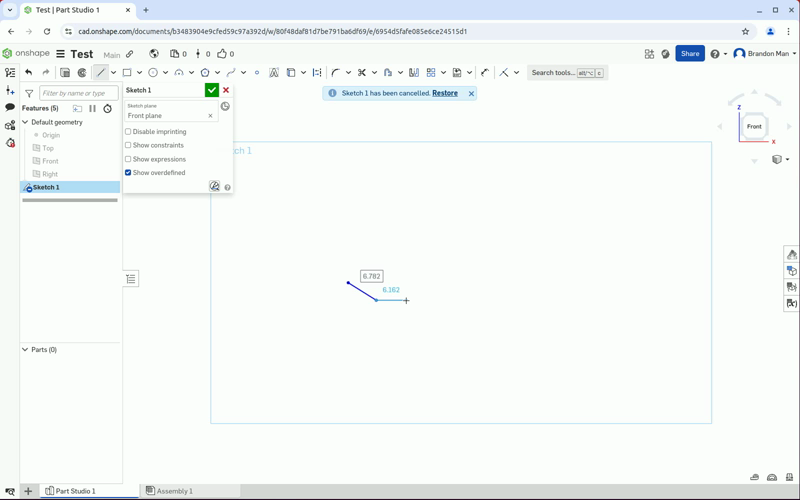
mouse_move(376, 265)
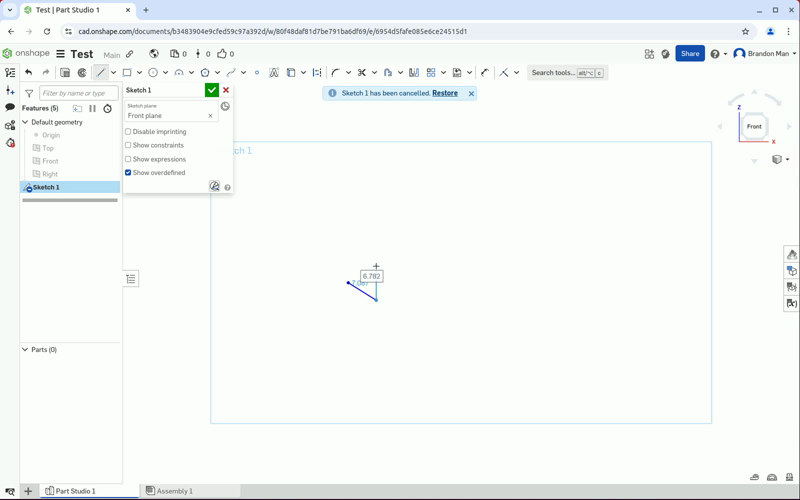
click(376, 265)
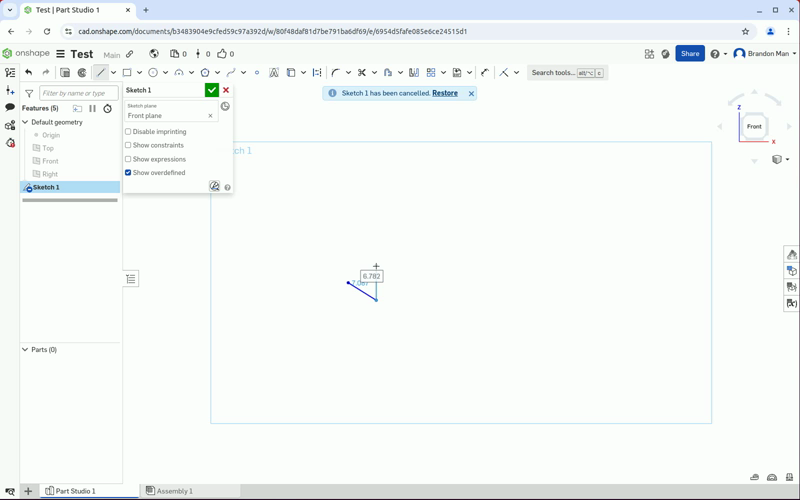
key_up(shift)
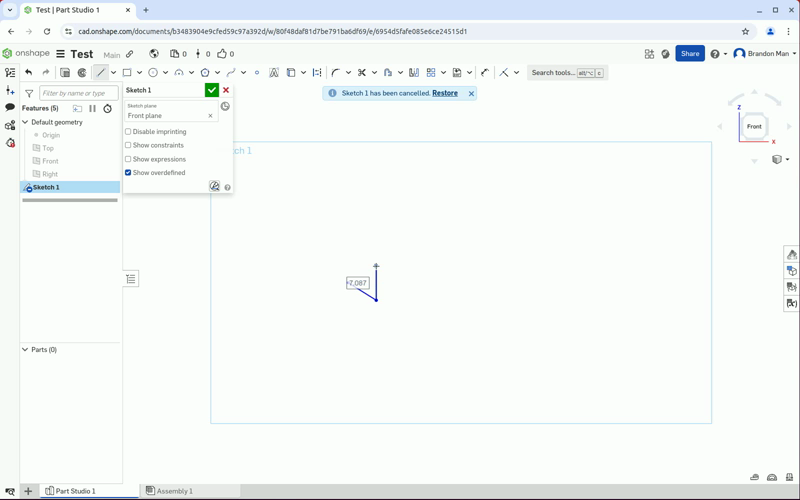
mouse_move(406, 265)
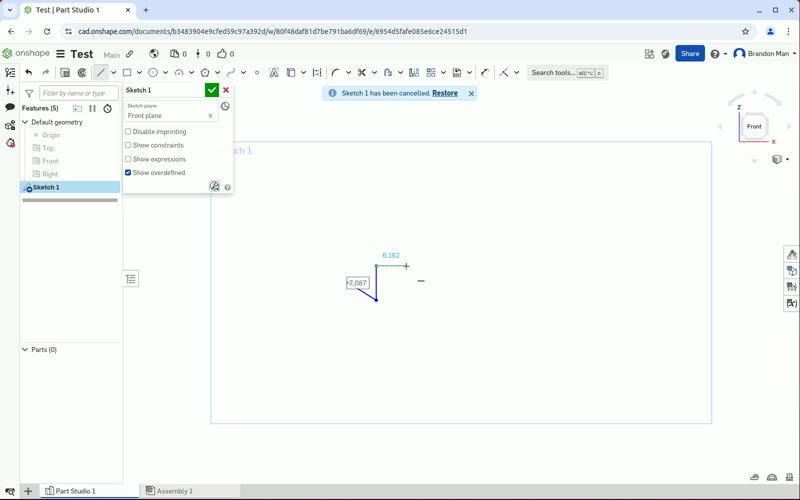
key_down(shift)
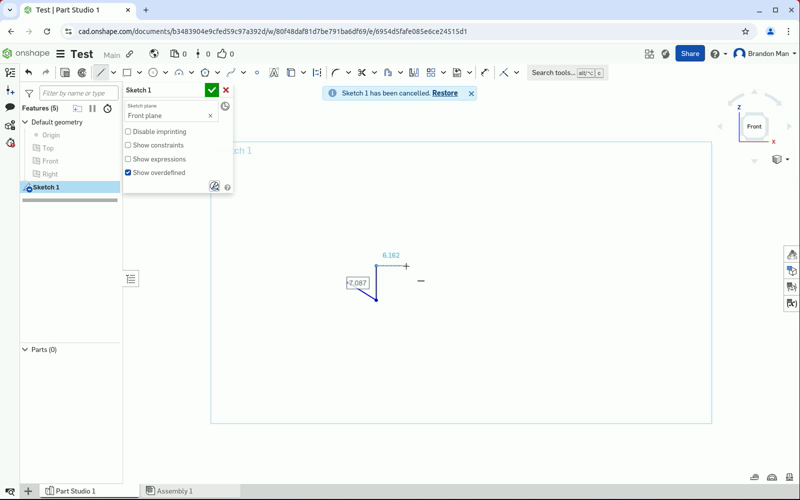
mouse_move(348, 282)
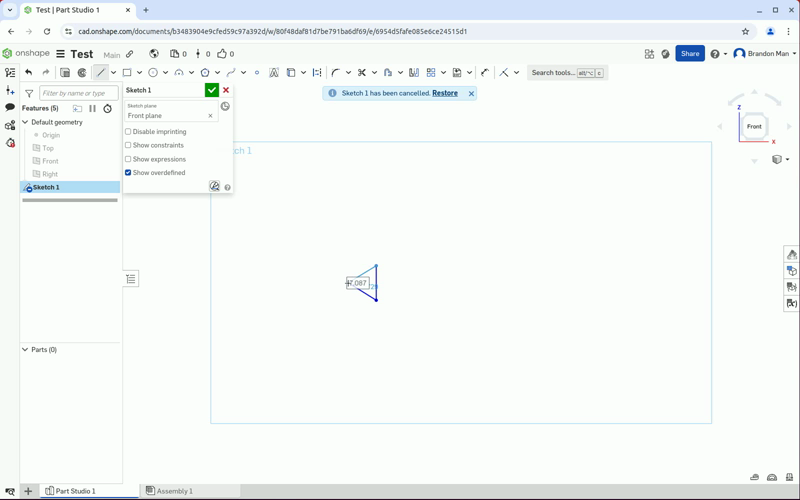
key_up(shift)
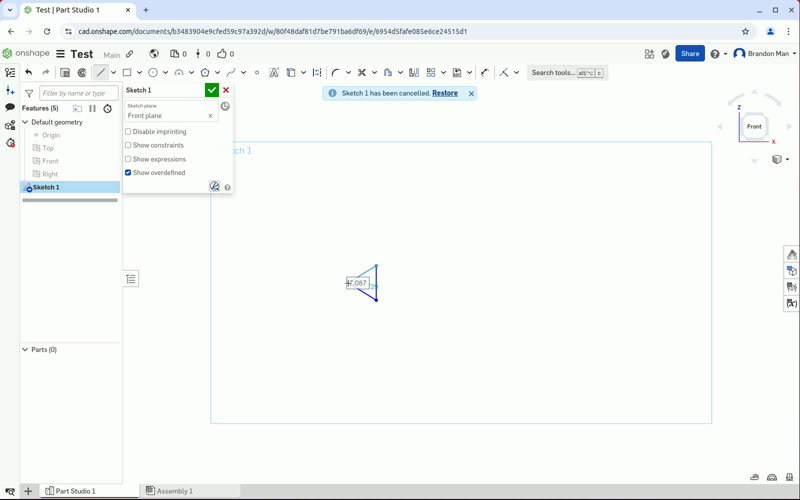
click(348, 282)
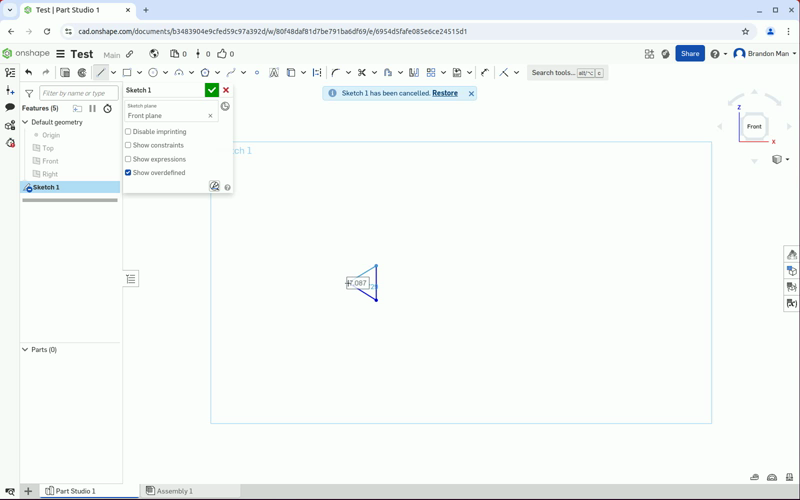
key(esc)
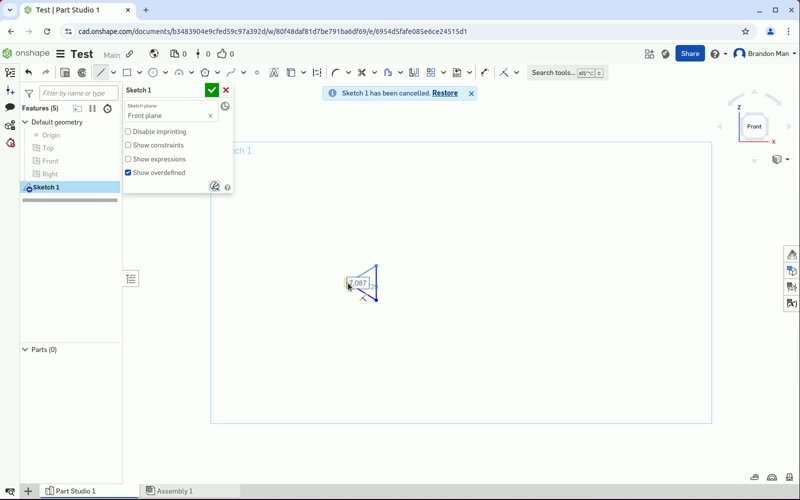
mouse_move(373, 283)
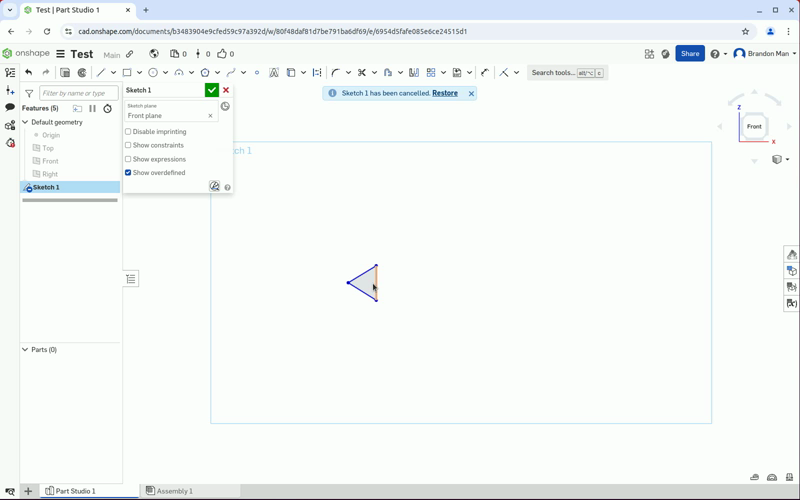
scroll(6)
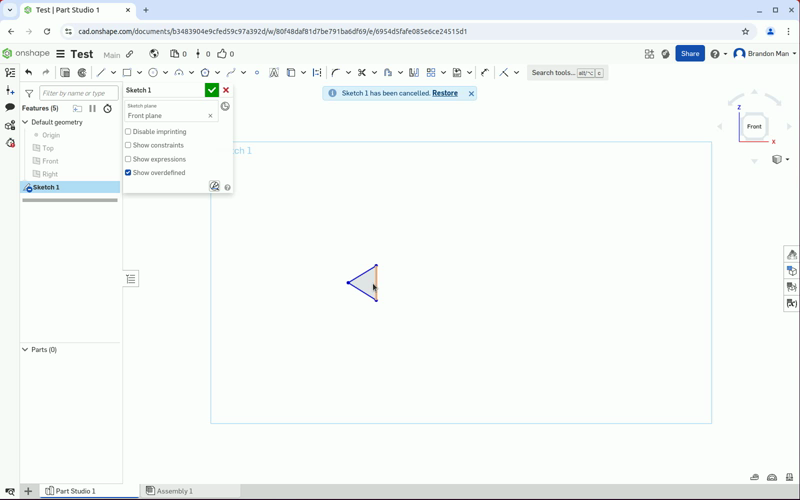
scroll(6)
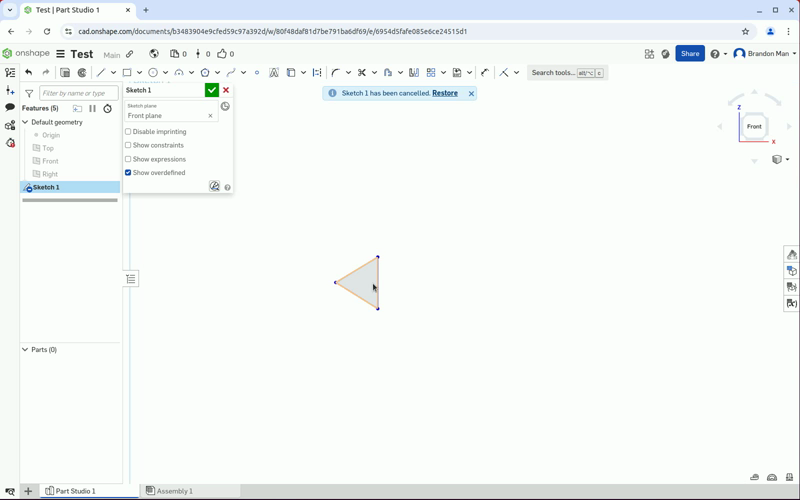
scroll(6)
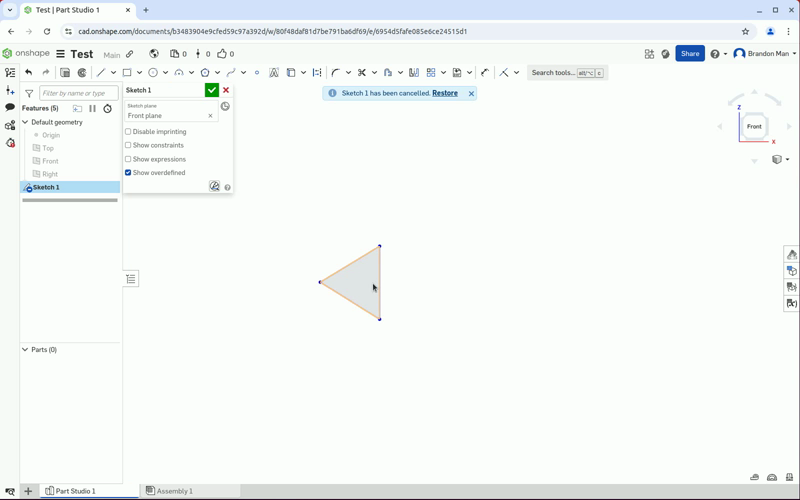
scroll(6)
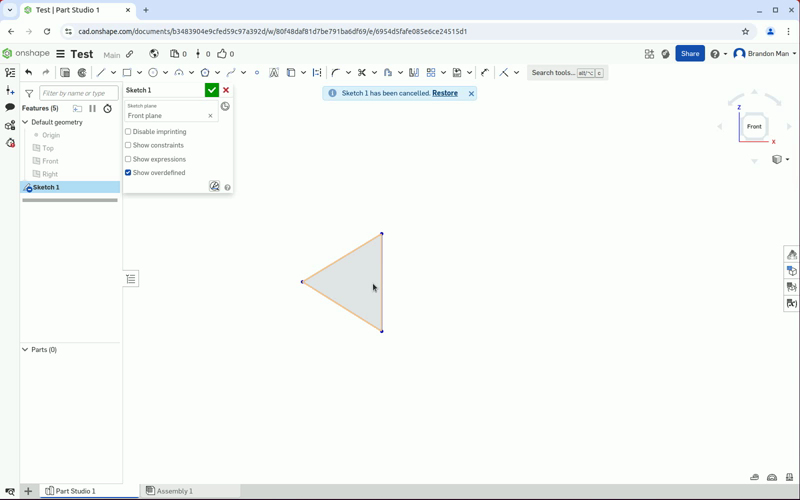
scroll(6)
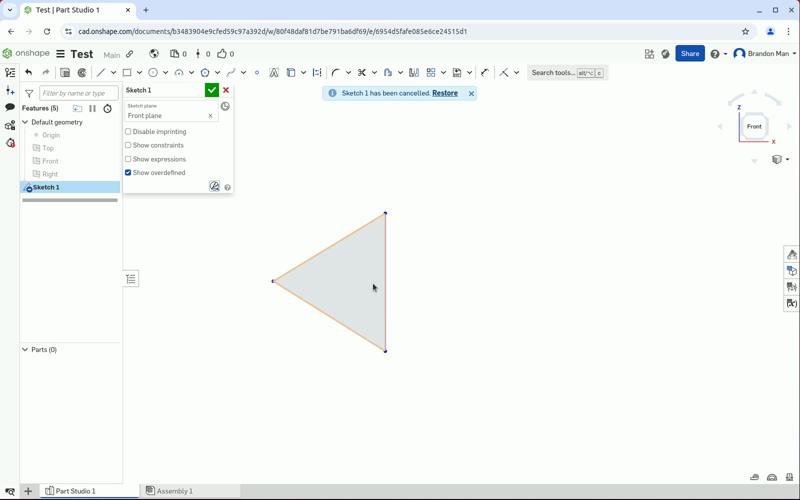
scroll(6)
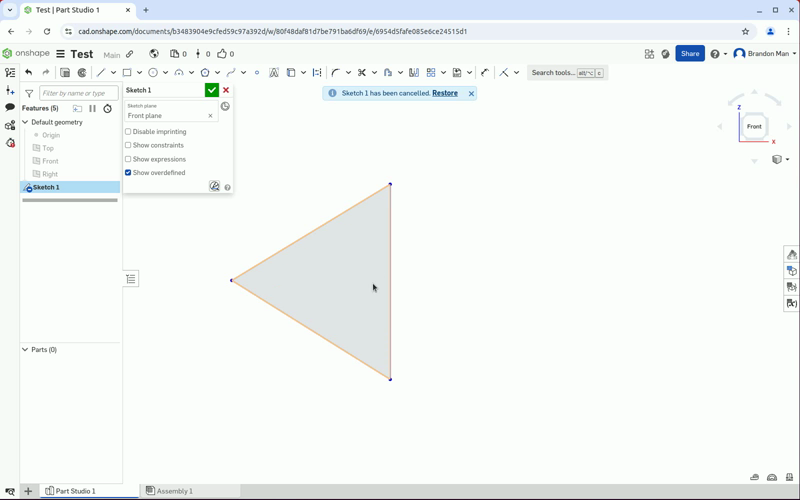
scroll(6)
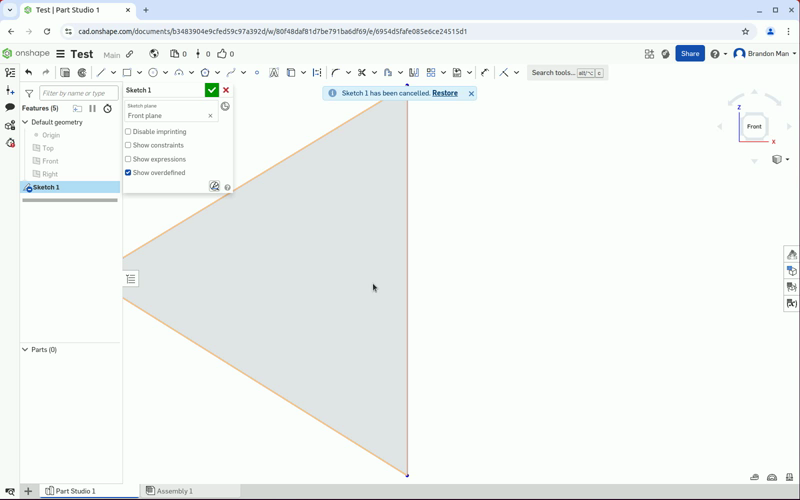
click(373, 283)
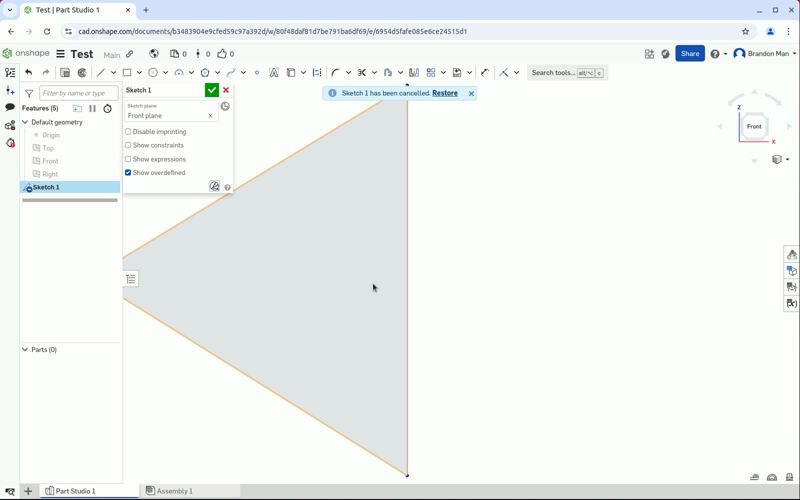
scroll(-6)
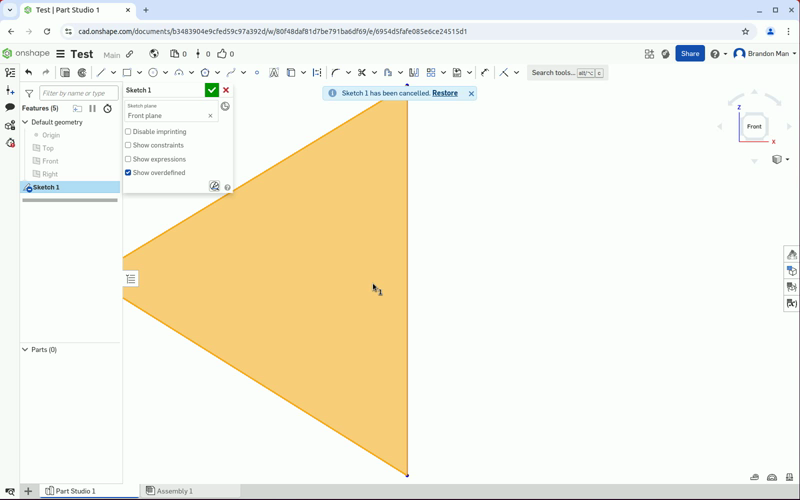
scroll(-6)
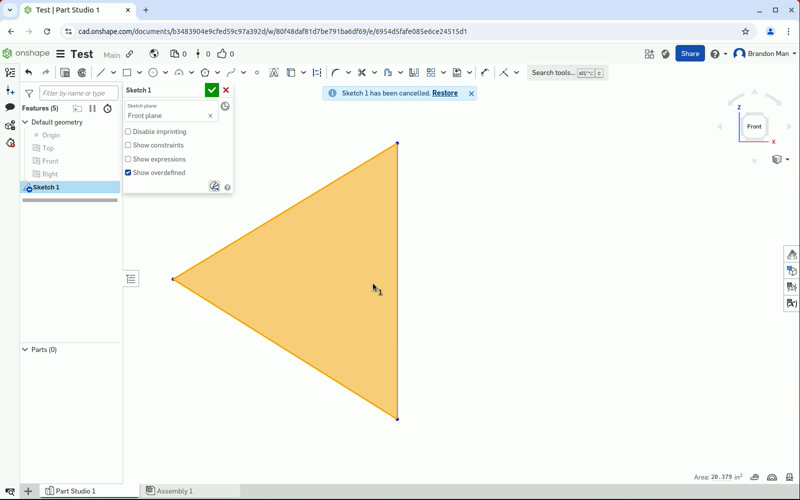
scroll(-6)
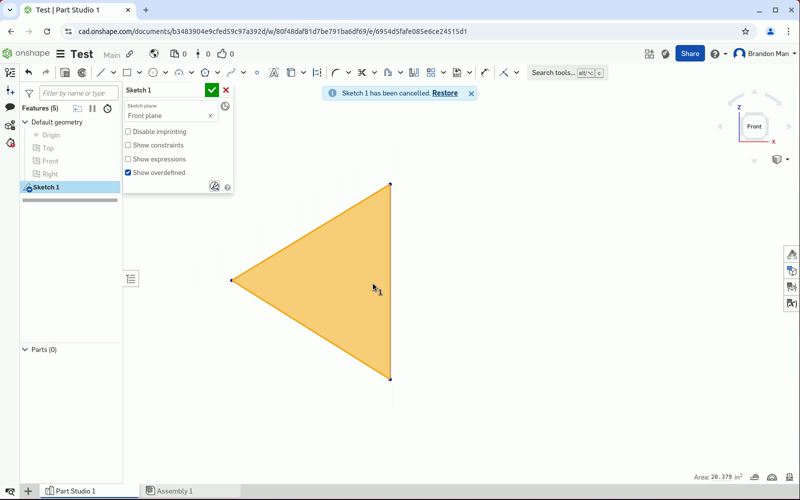
scroll(-6)
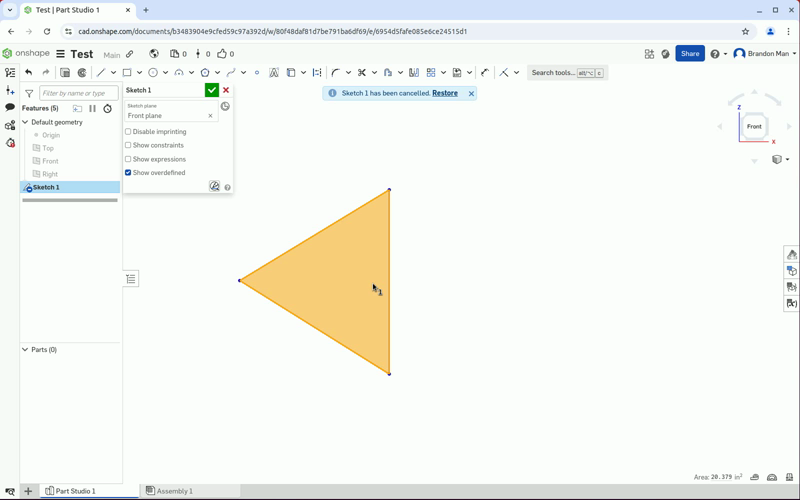
scroll(-6)
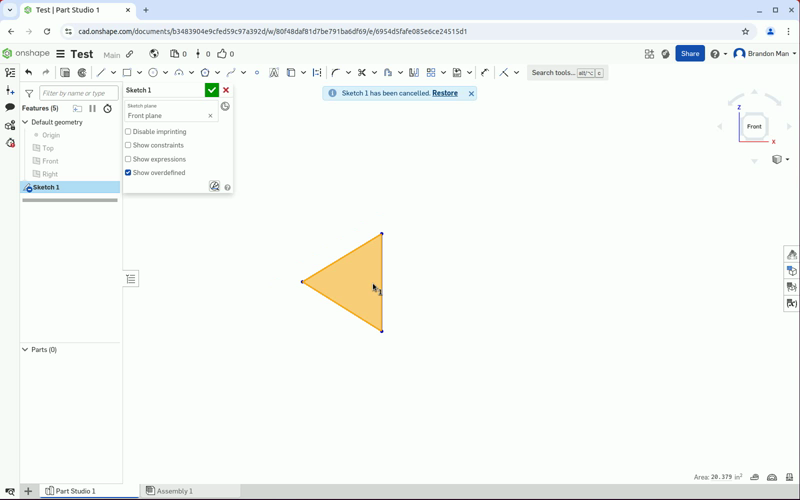
scroll(-6)
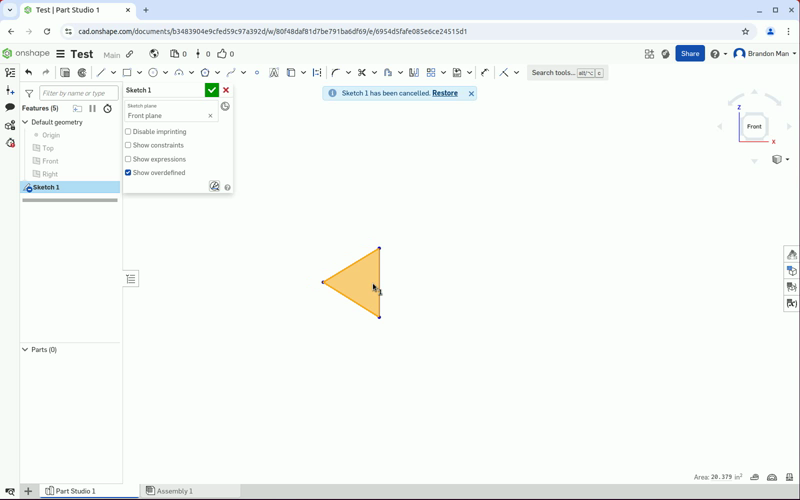
scroll(-6)
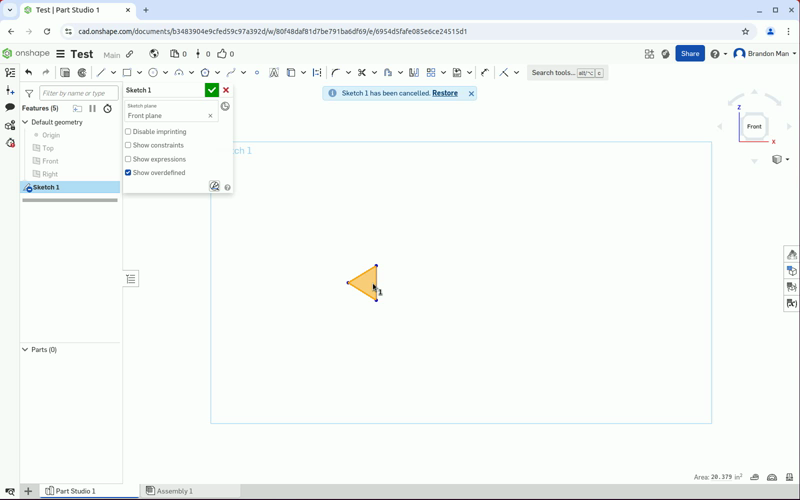
mouse_move(73, 352)
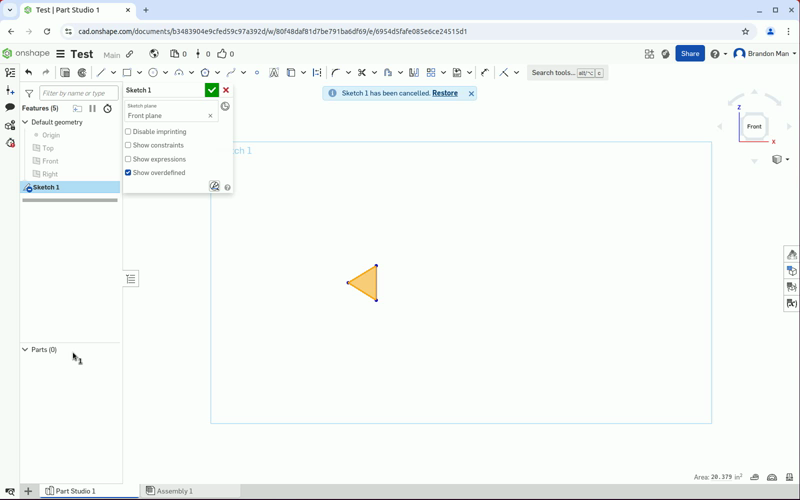
key(shift+y)
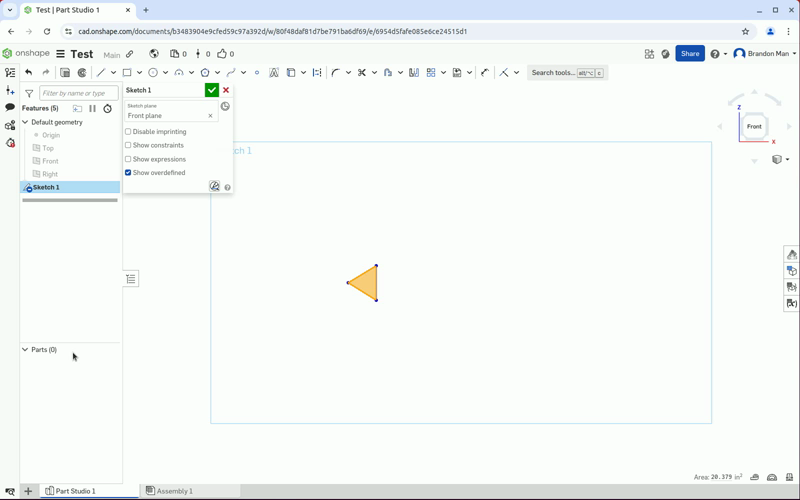
key(shift+e)
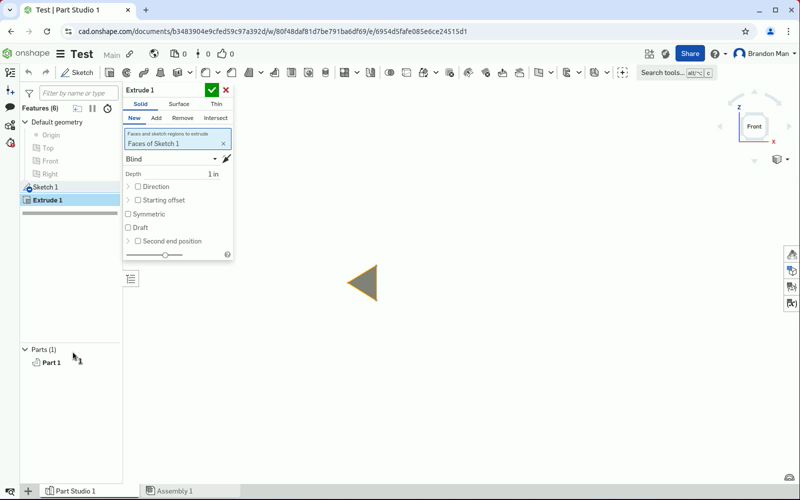
mouse_move(143, 106)
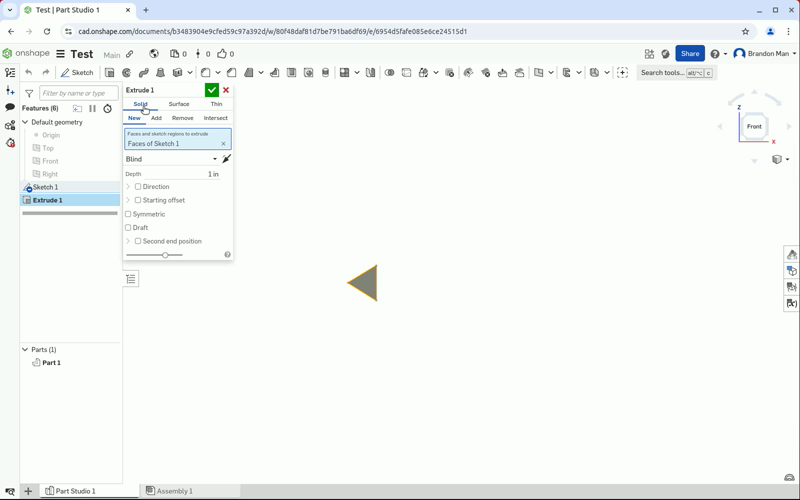
click(143, 106)
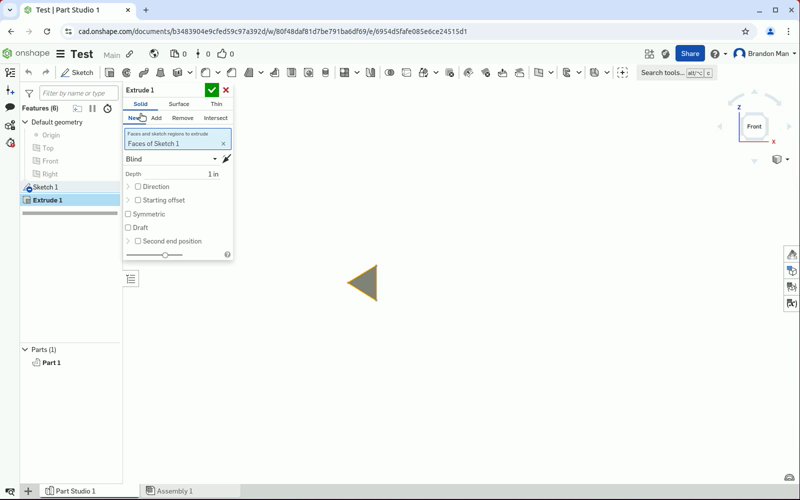
mouse_move(137, 120)
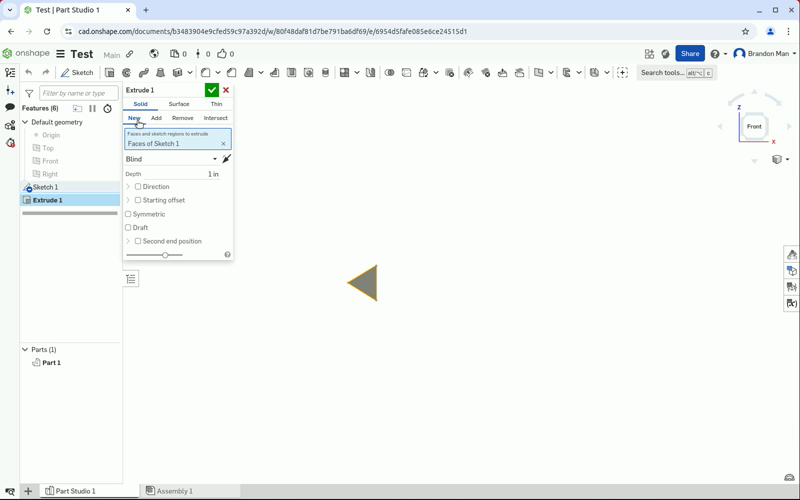
click(137, 120)
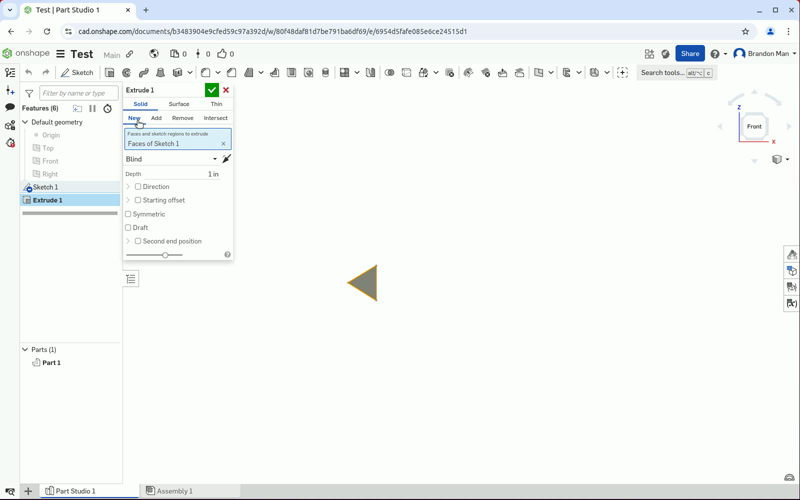
key(tab, 4)
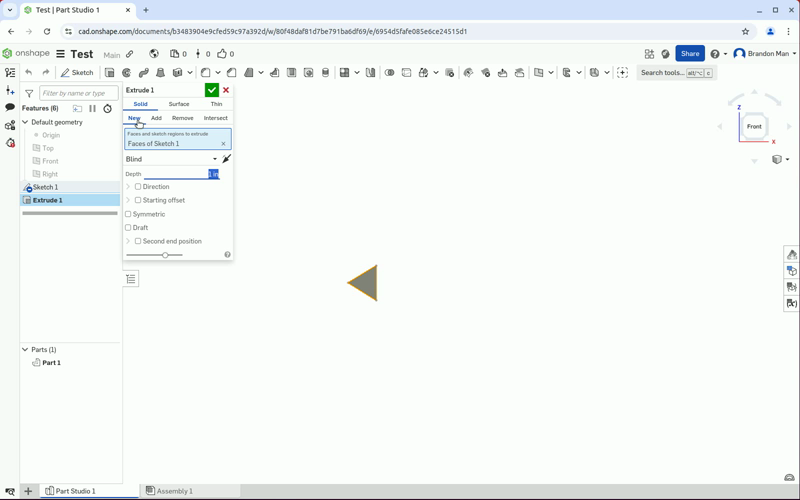
text(1.444)
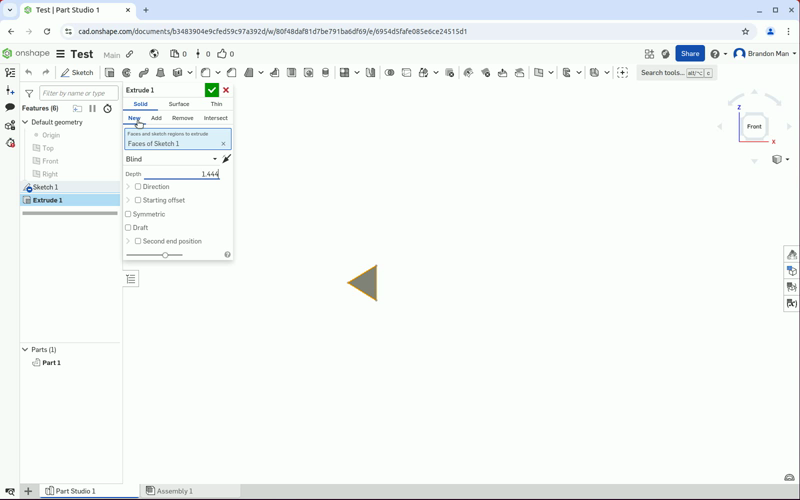
key(enter)
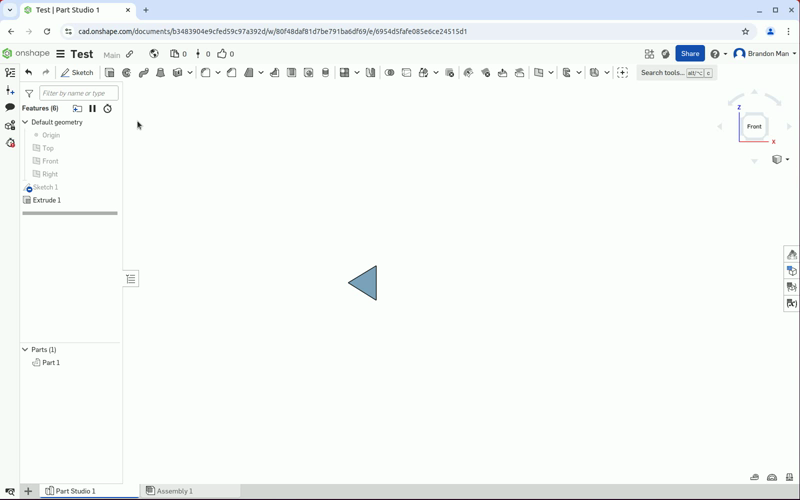
key(shift+h)
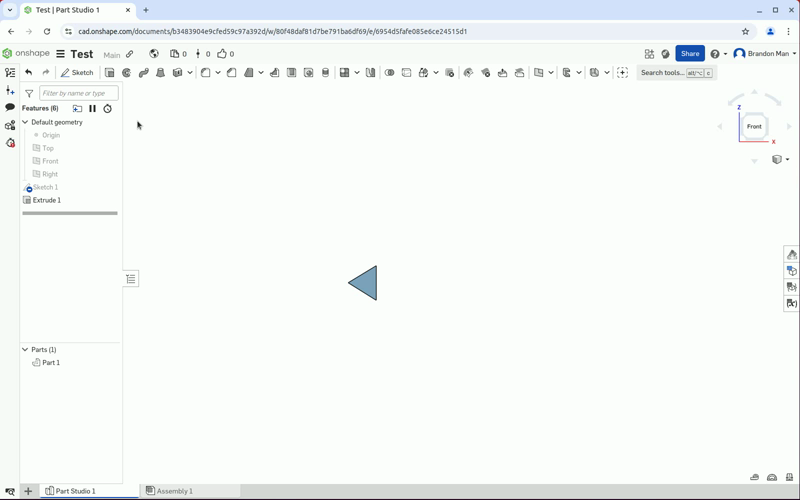
key(shift+h)
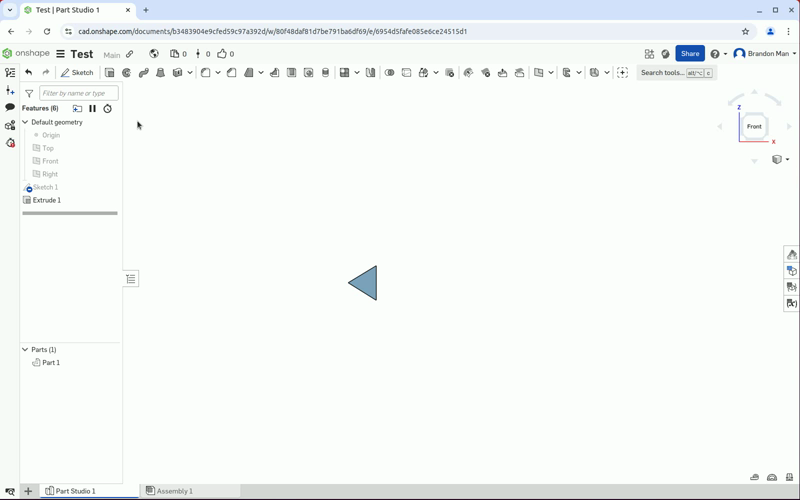
mouse_move(73, 189)
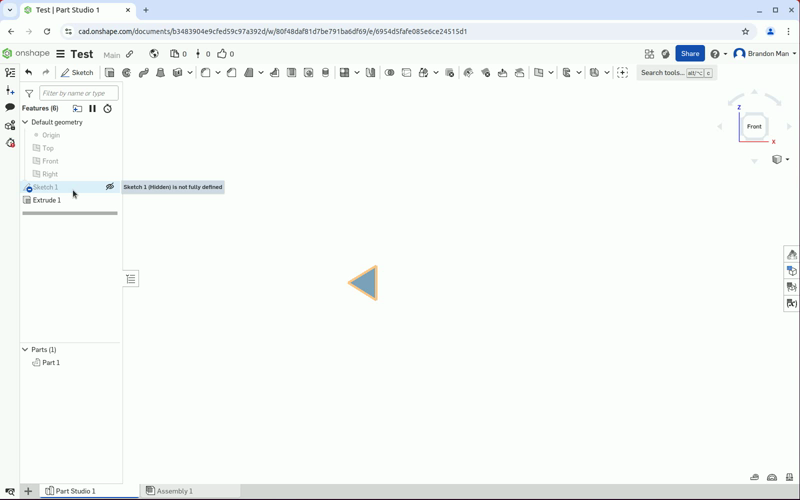
click(73, 189)
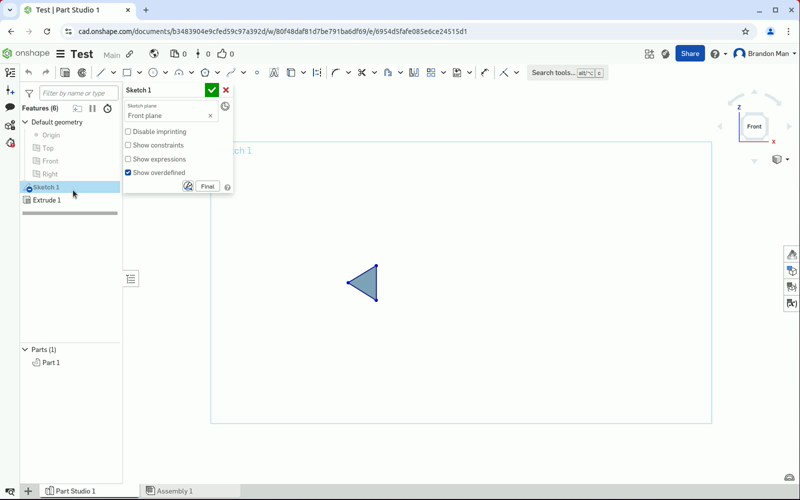
mouse_move(229, 92)
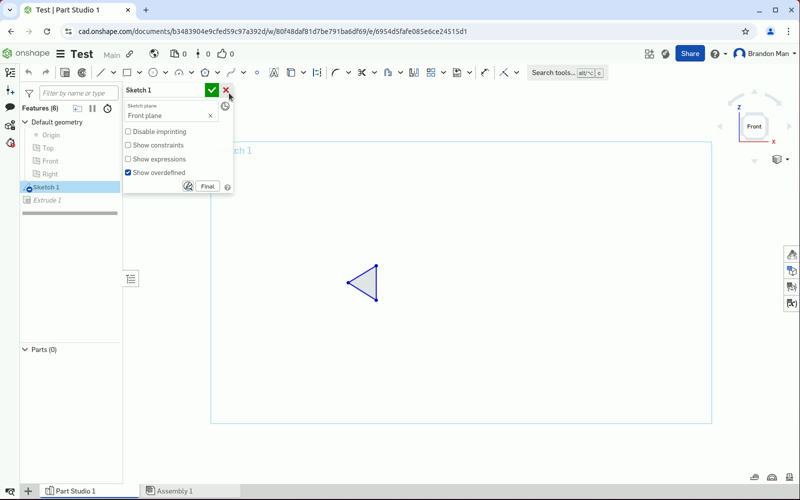
click(229, 92)
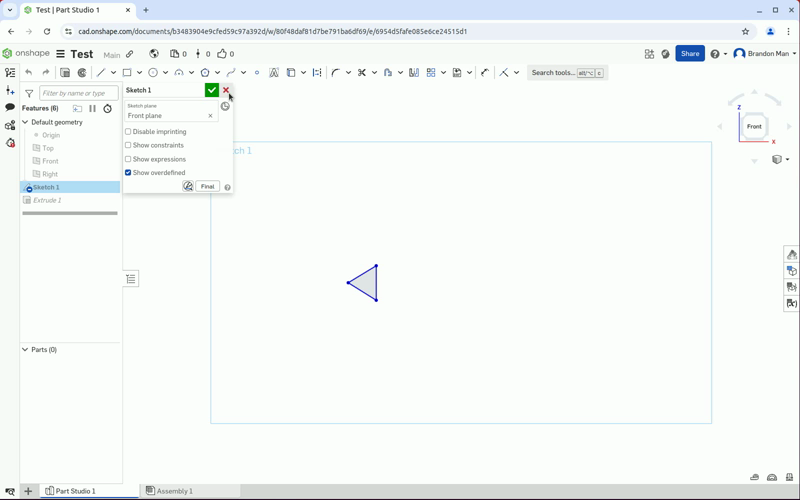
key(shift+s)
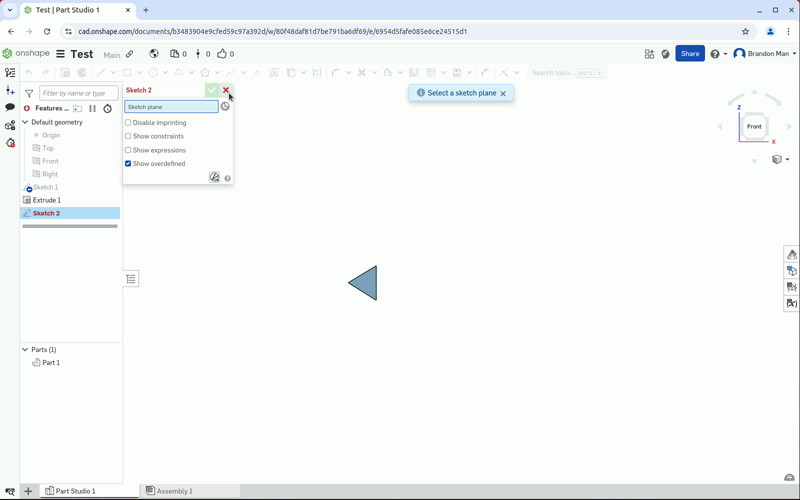
mouse_move(73, 163)
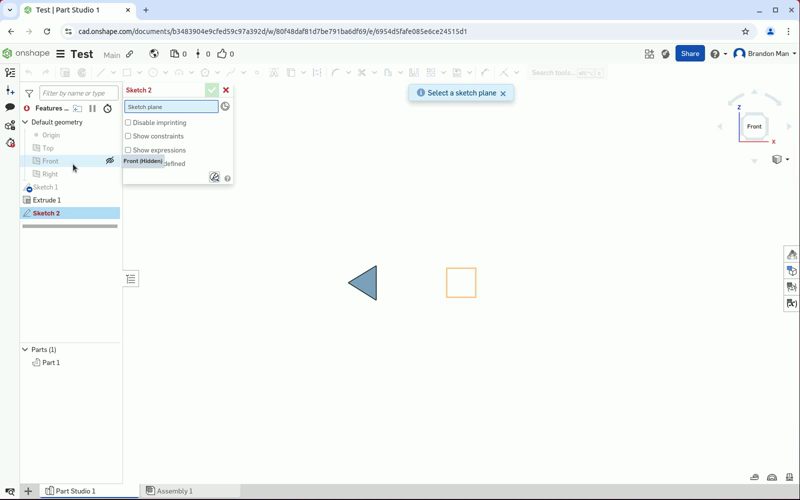
click(73, 163)
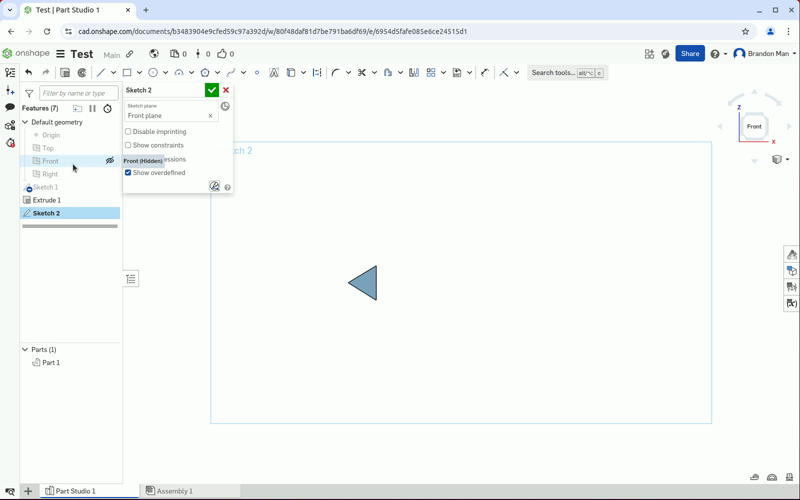
mouse_move(73, 352)
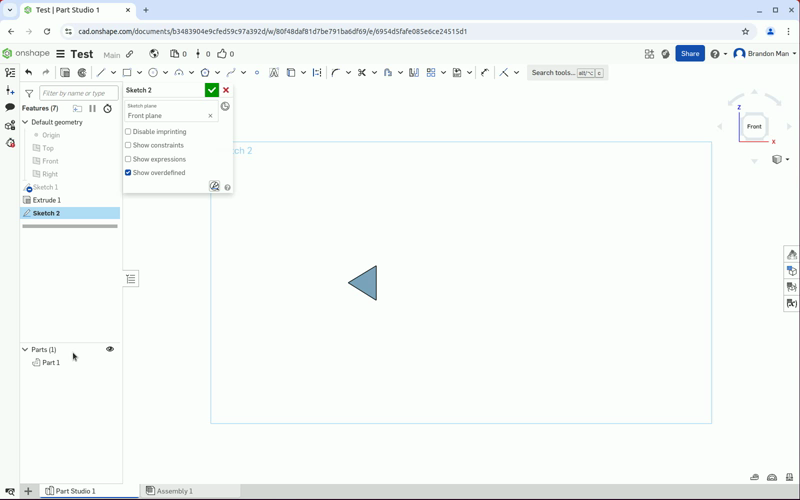
key(y)
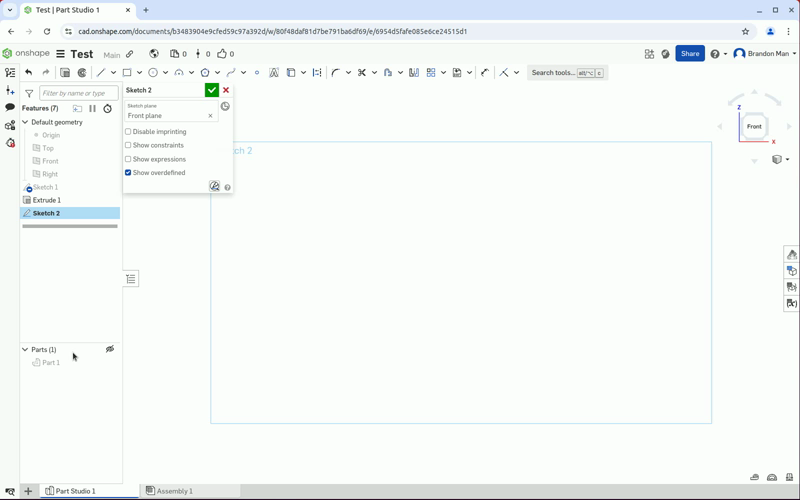
key(l)
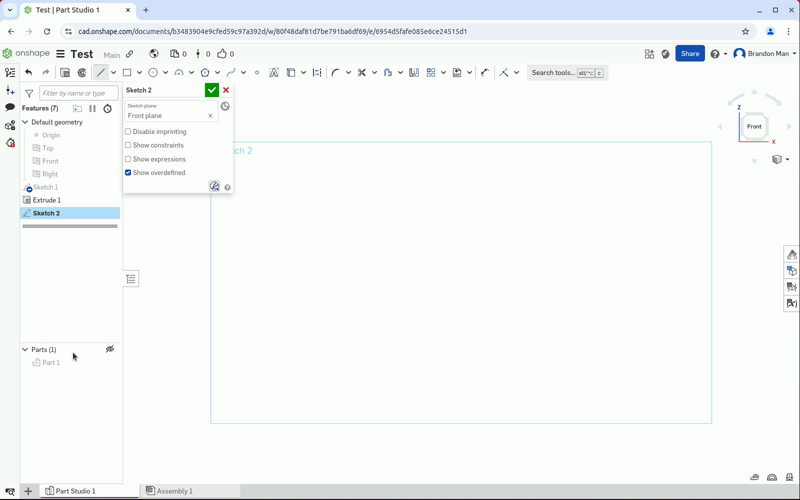
key_down(shift)
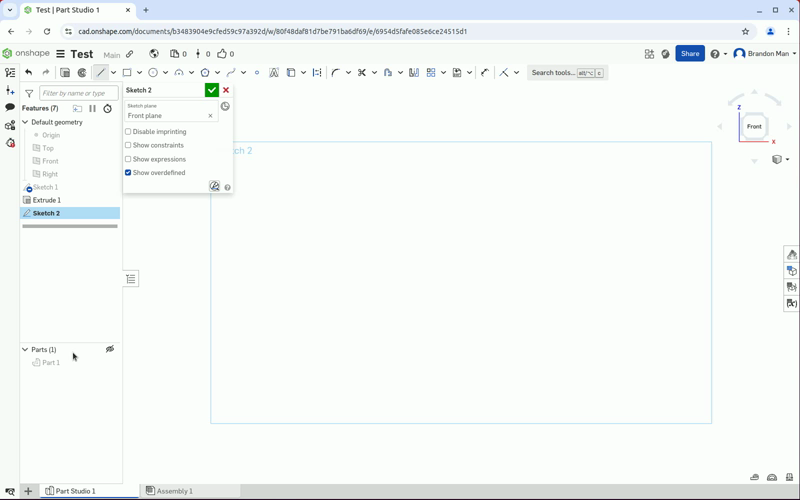
mouse_move(508, 299)
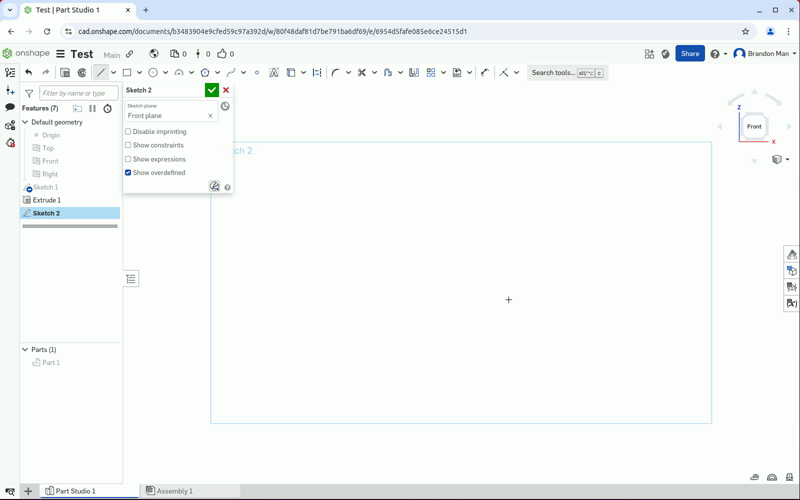
click(508, 299)
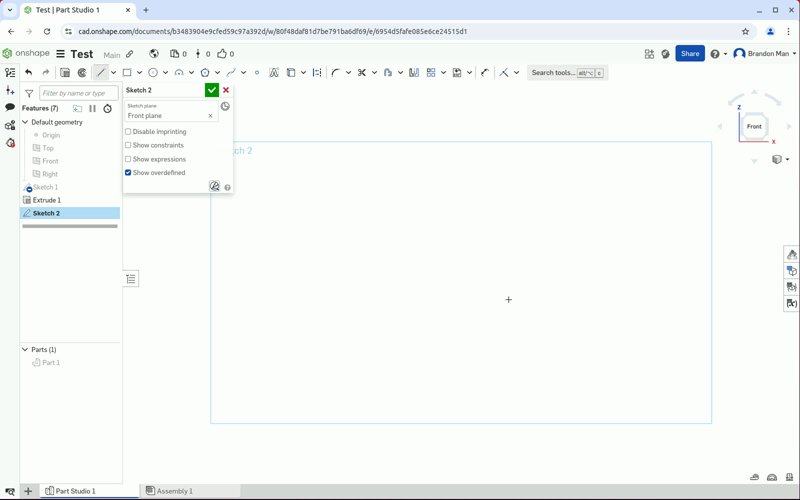
key_up(shift)
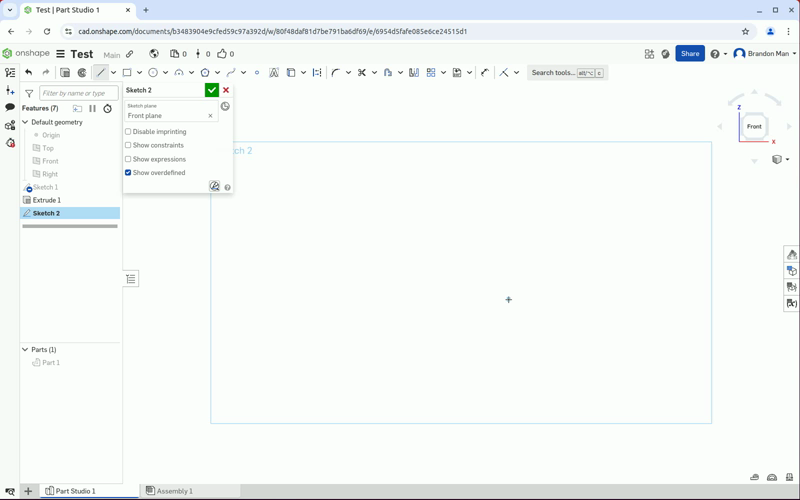
key_down(shift)
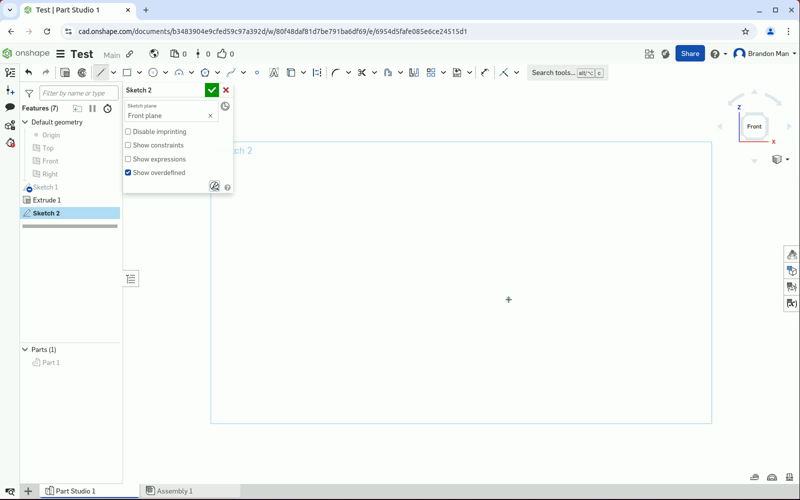
mouse_move(538, 299)
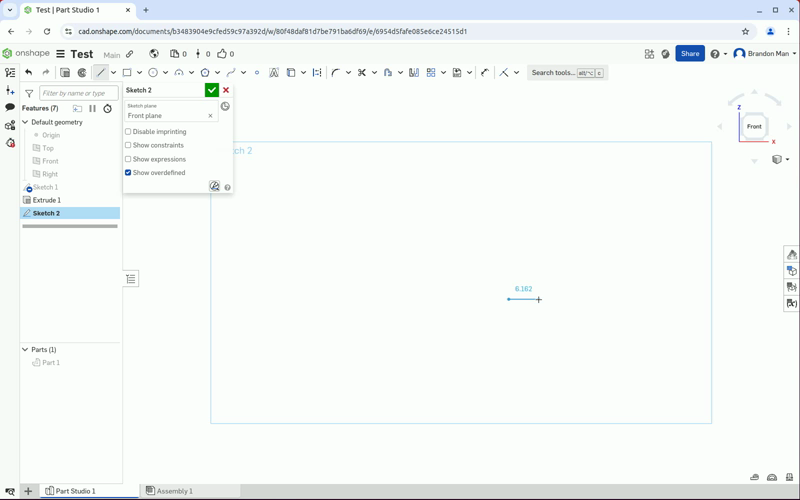
mouse_move(536, 281)
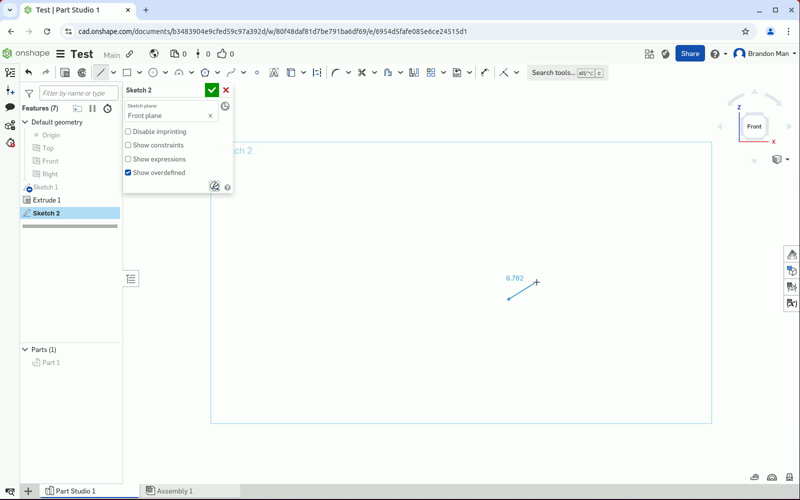
click(536, 281)
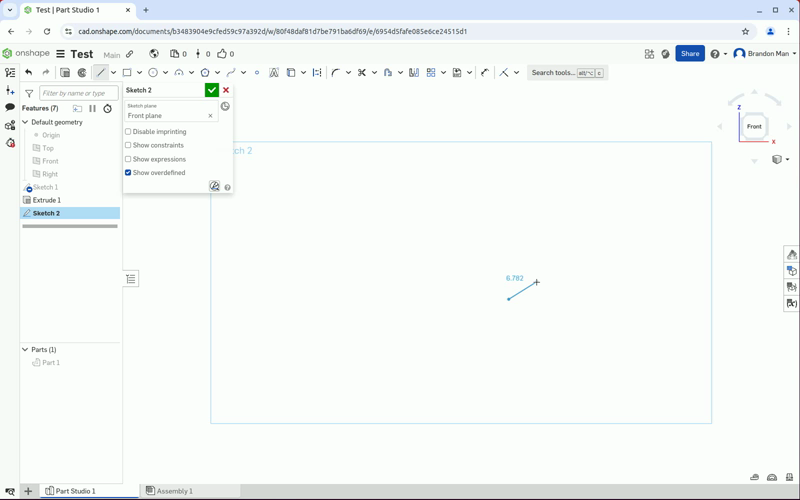
key_up(shift)
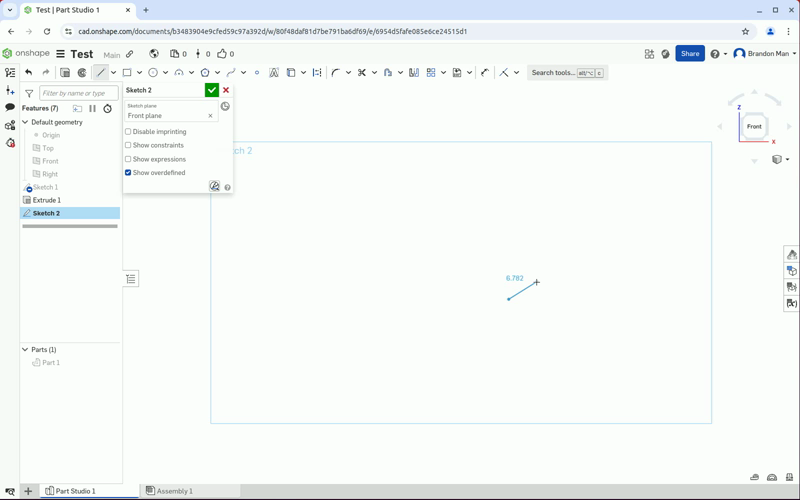
key_down(shift)
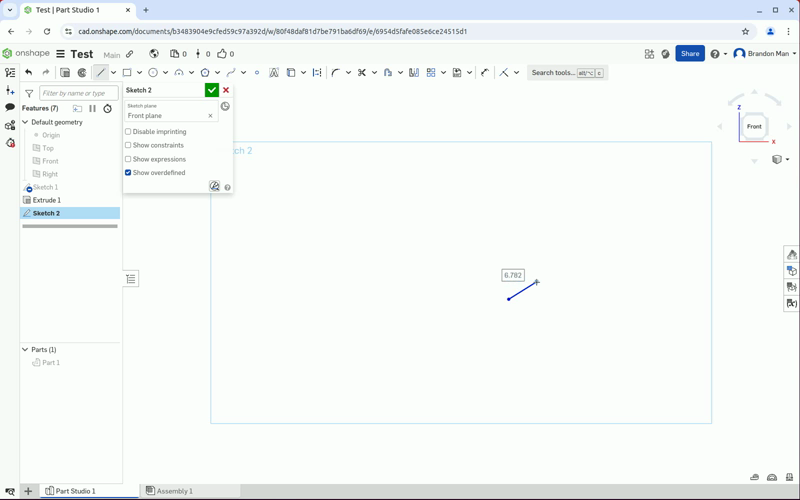
mouse_move(566, 281)
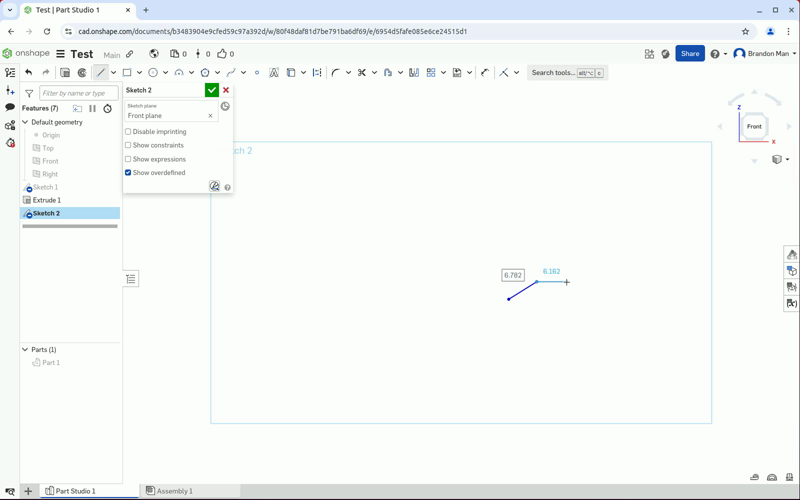
mouse_move(508, 264)
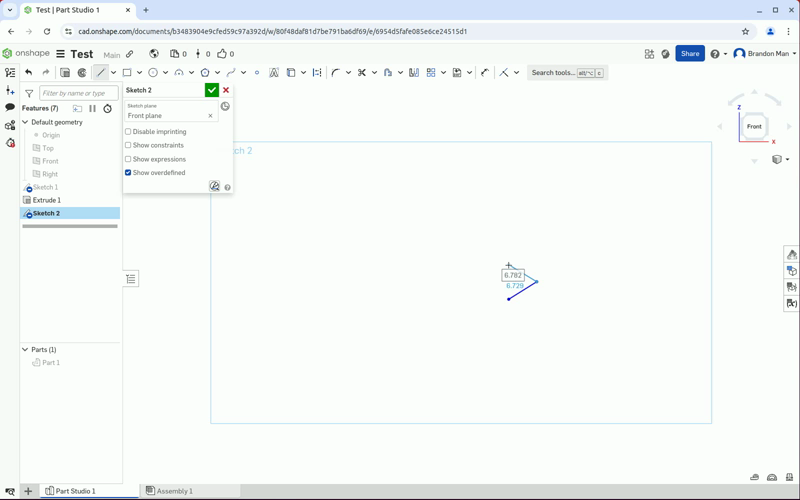
click(508, 264)
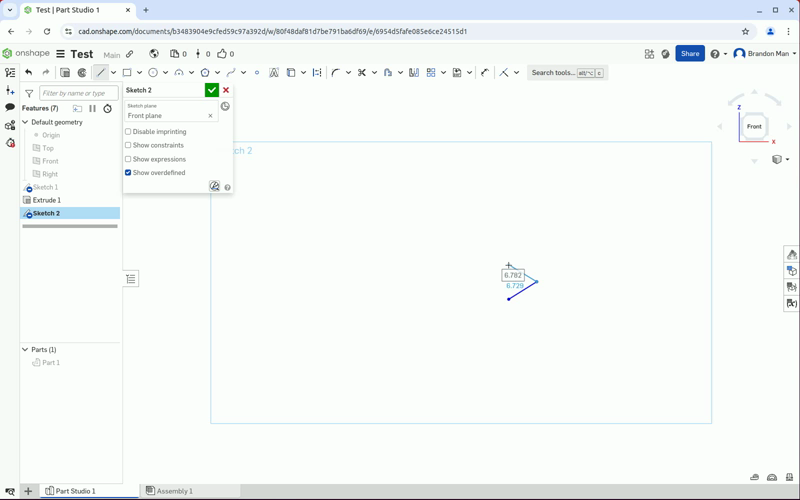
key_up(shift)
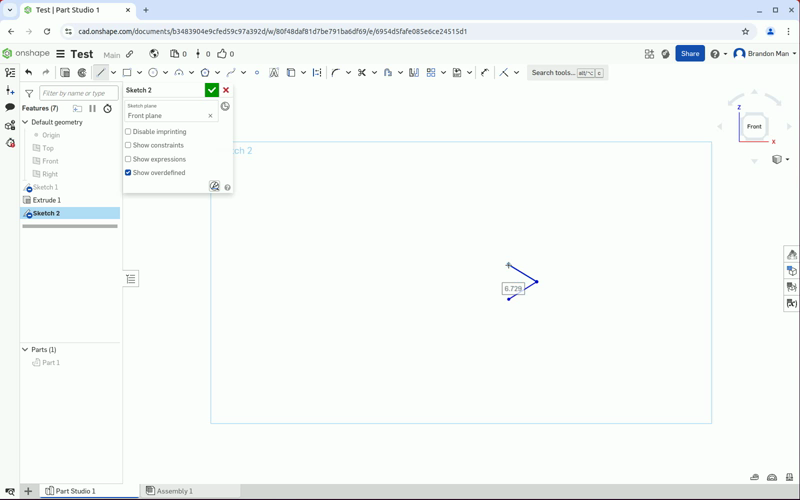
mouse_move(538, 264)
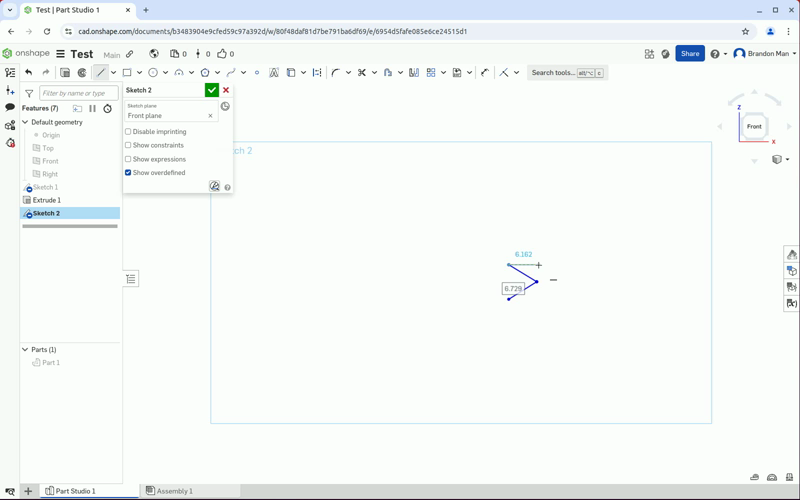
key_down(shift)
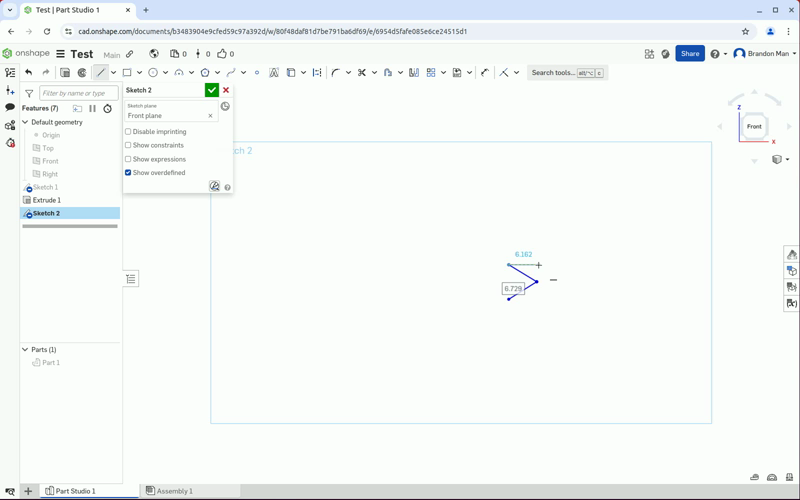
mouse_move(508, 299)
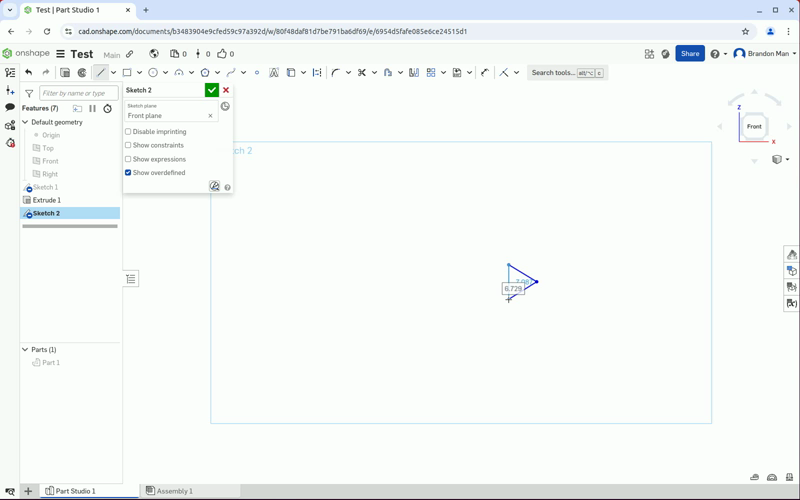
key_up(shift)
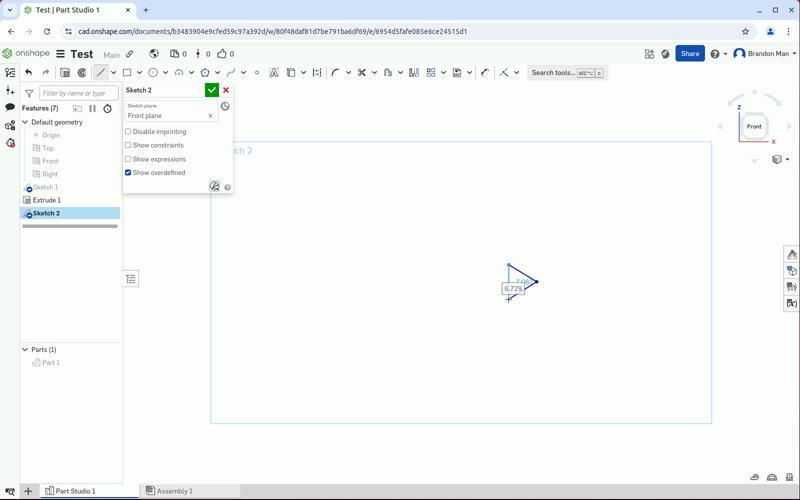
click(508, 299)
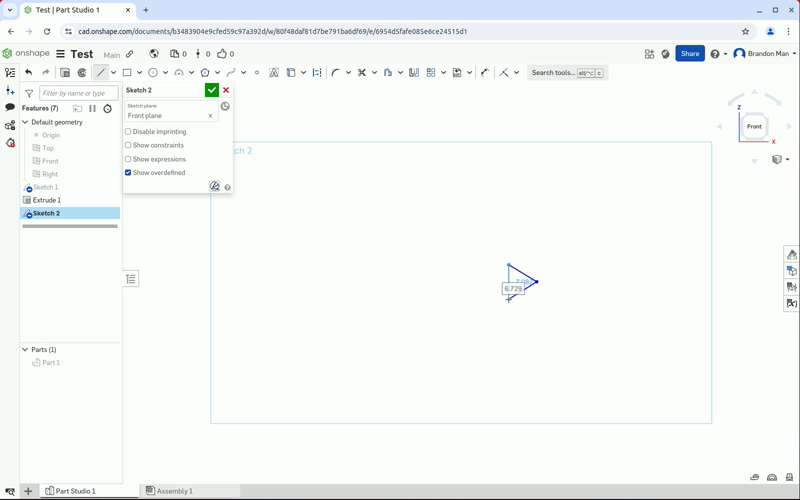
key(esc)
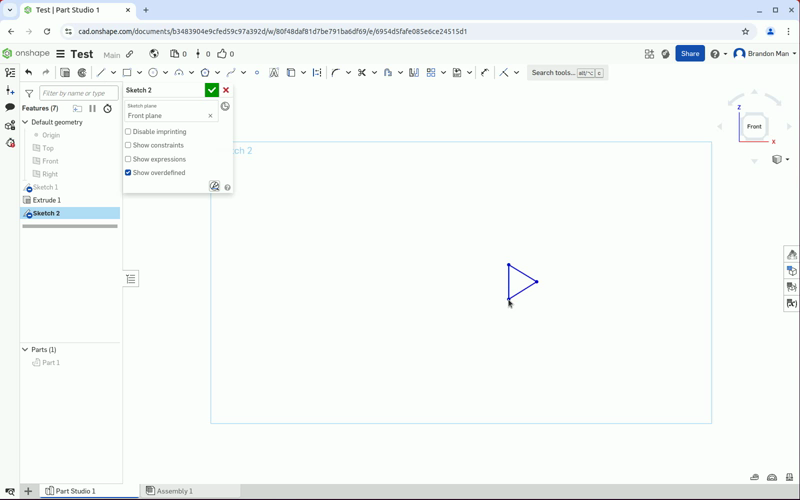
mouse_move(510, 289)
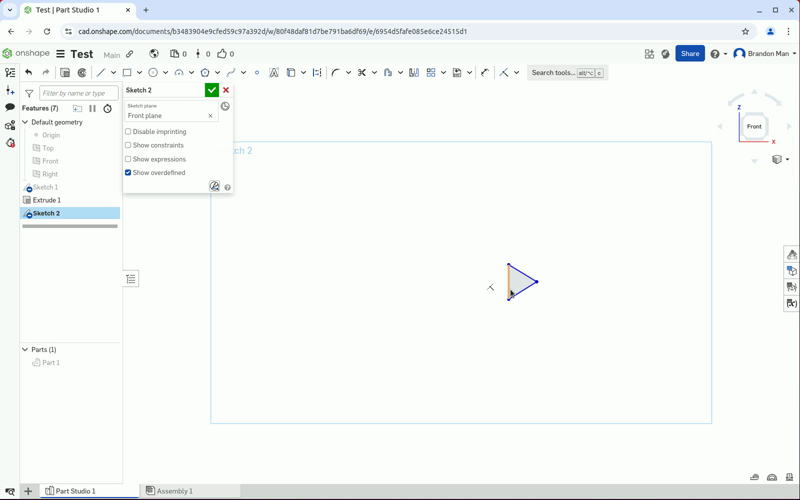
scroll(6)
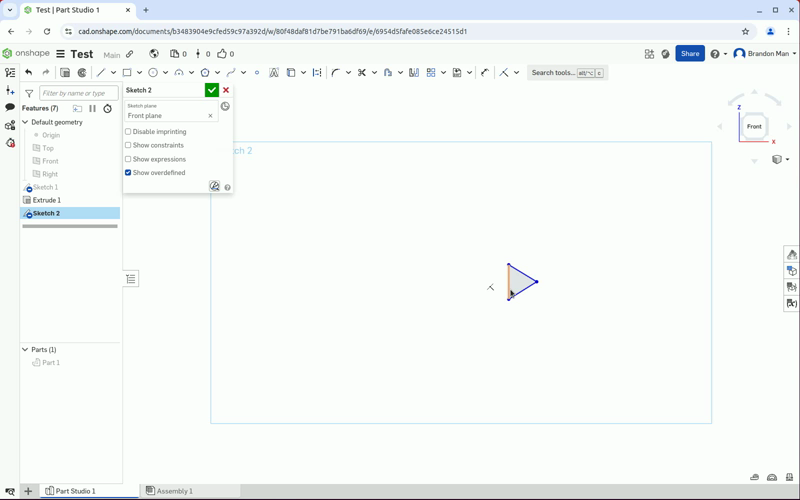
scroll(6)
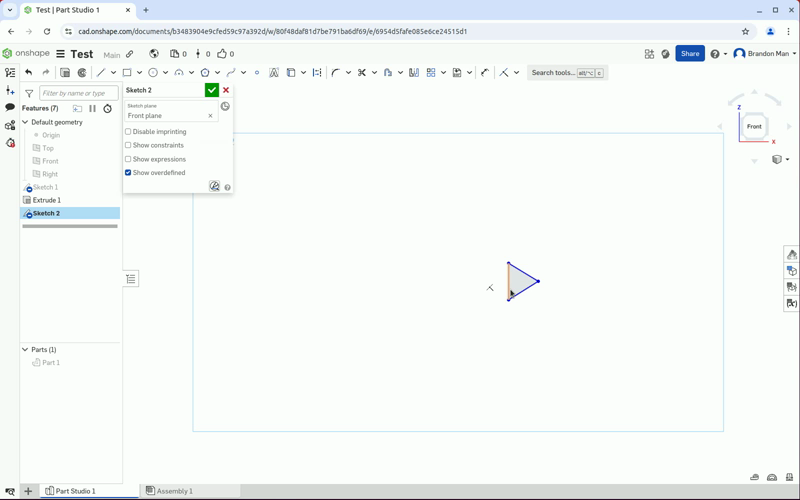
scroll(6)
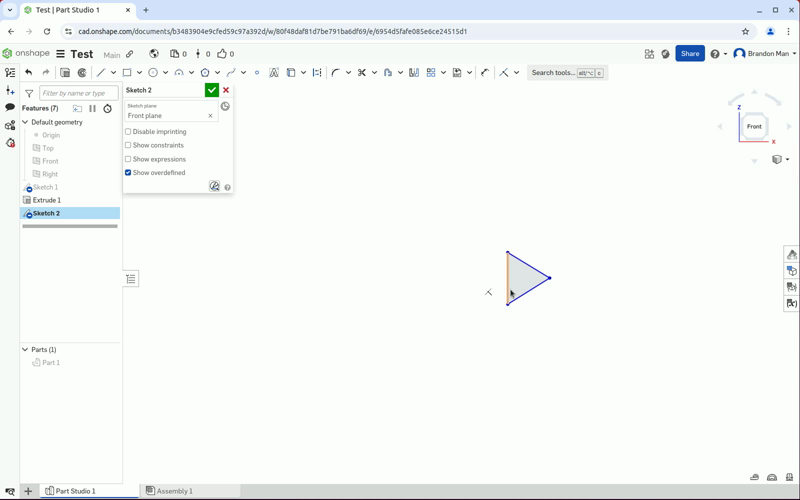
scroll(6)
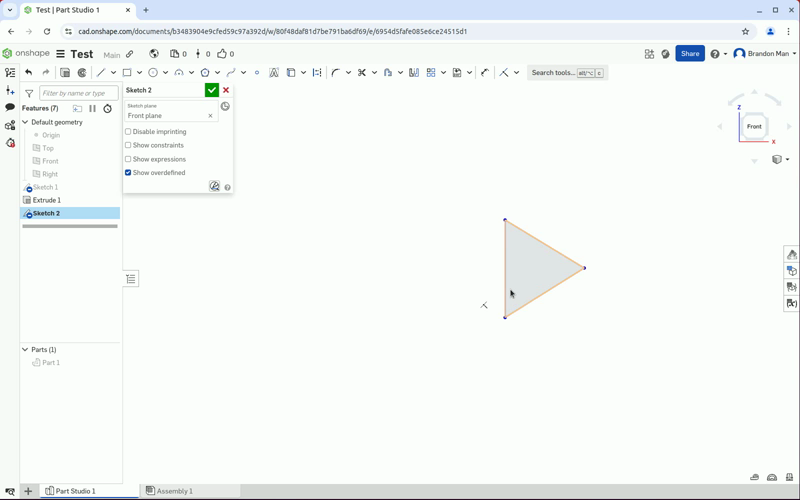
scroll(6)
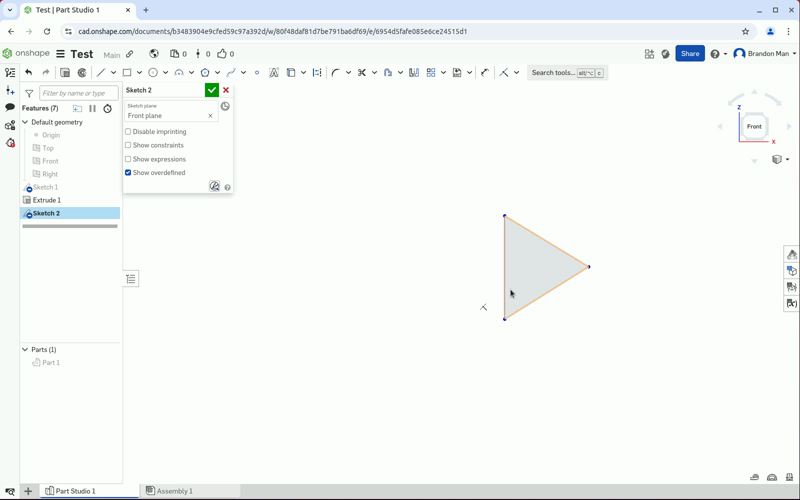
scroll(6)
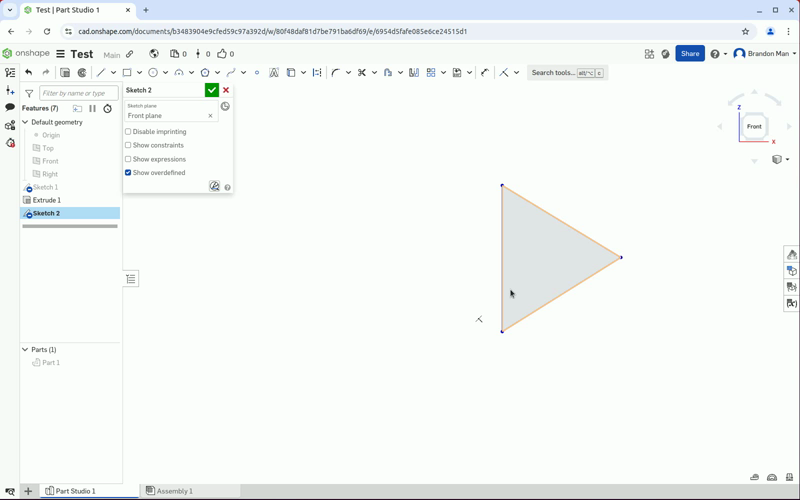
scroll(6)
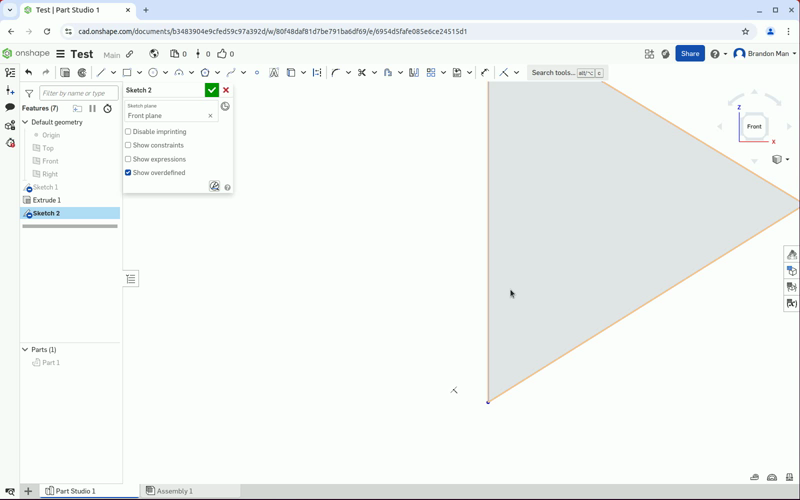
click(510, 289)
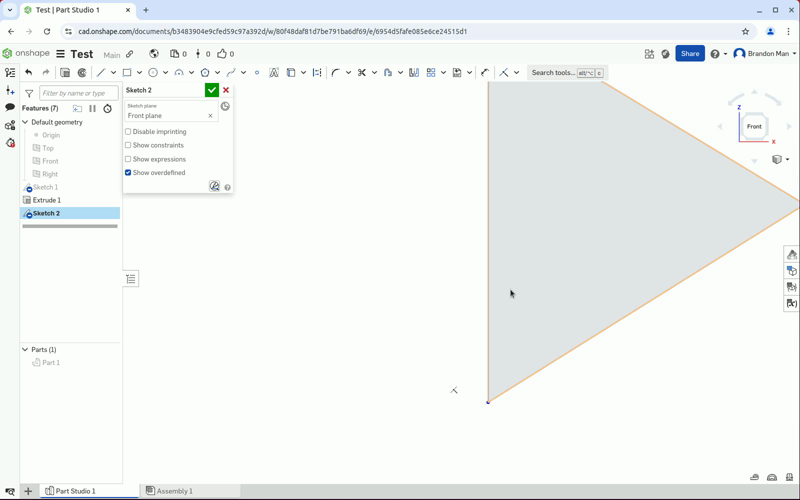
scroll(-6)
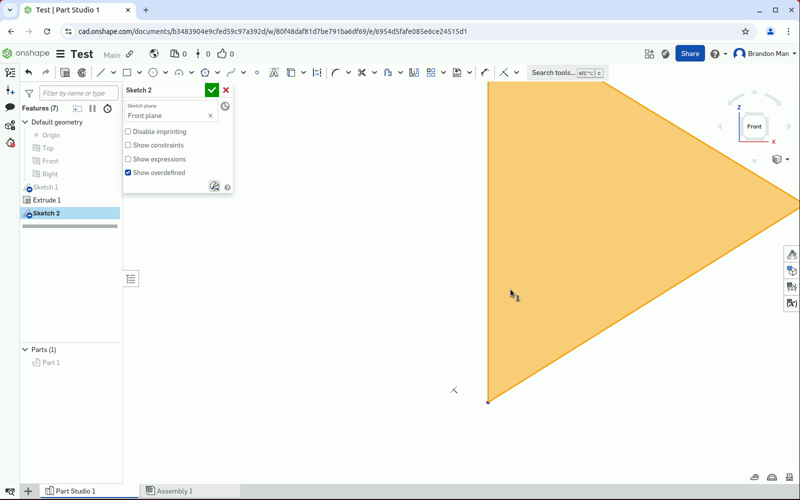
scroll(-6)
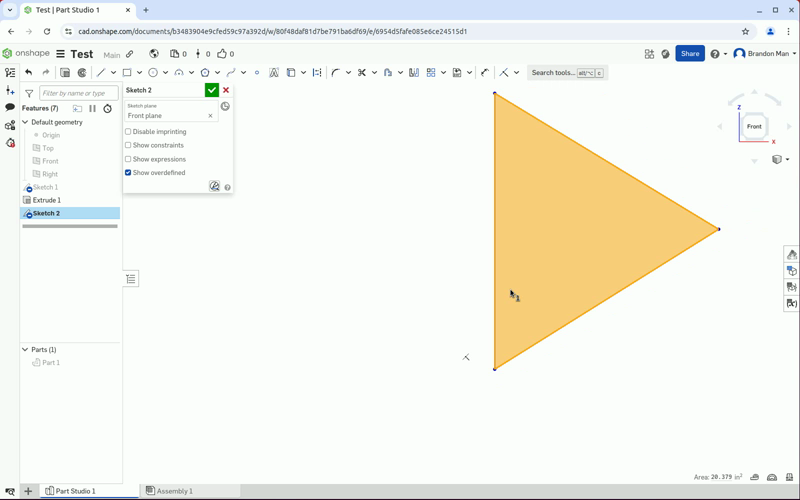
scroll(-6)
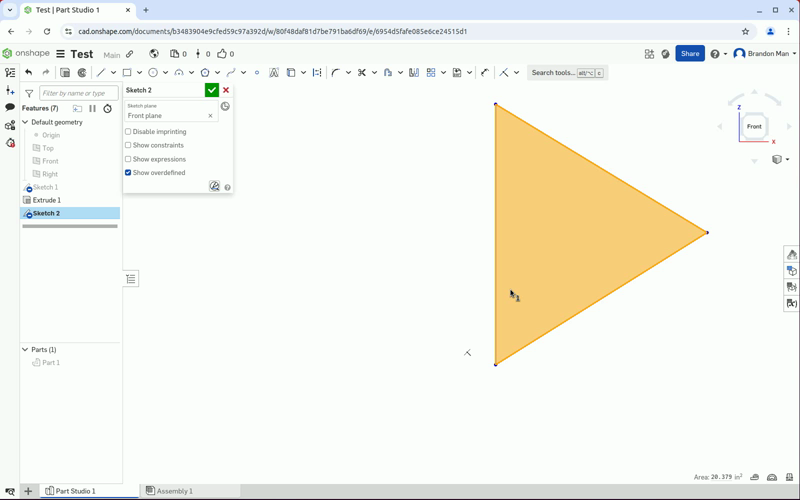
scroll(-6)
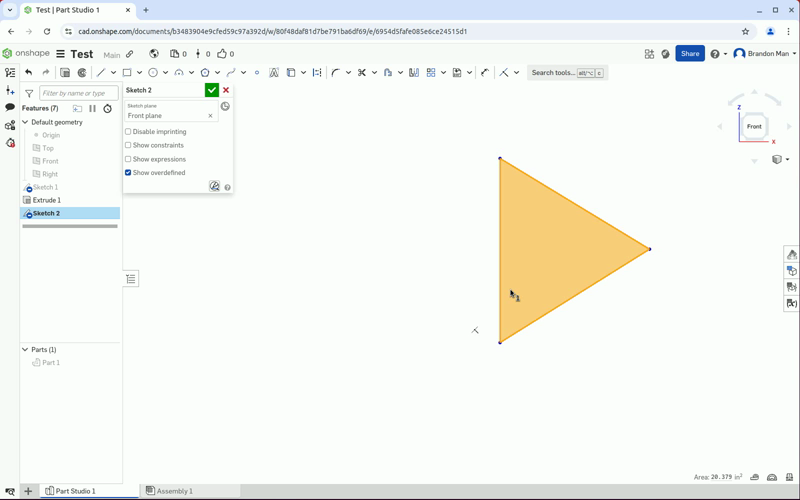
scroll(-6)
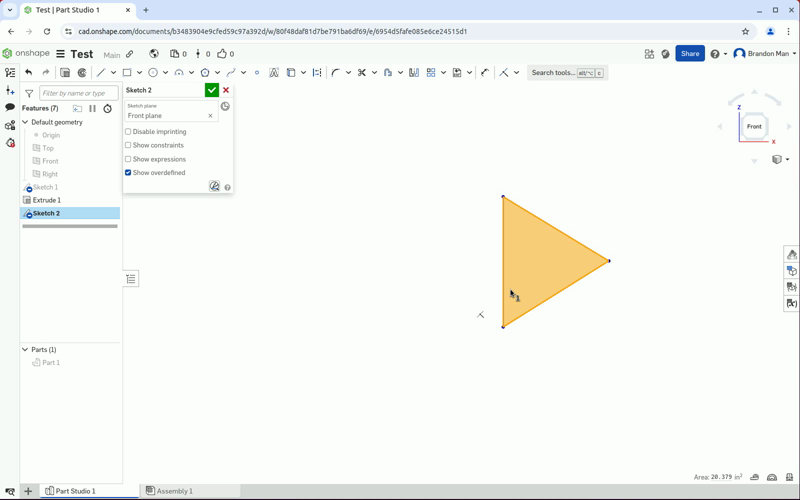
scroll(-6)
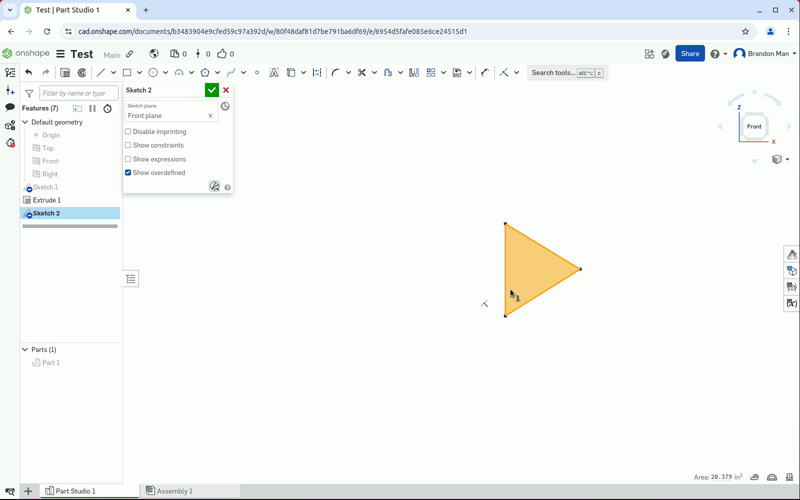
scroll(-6)
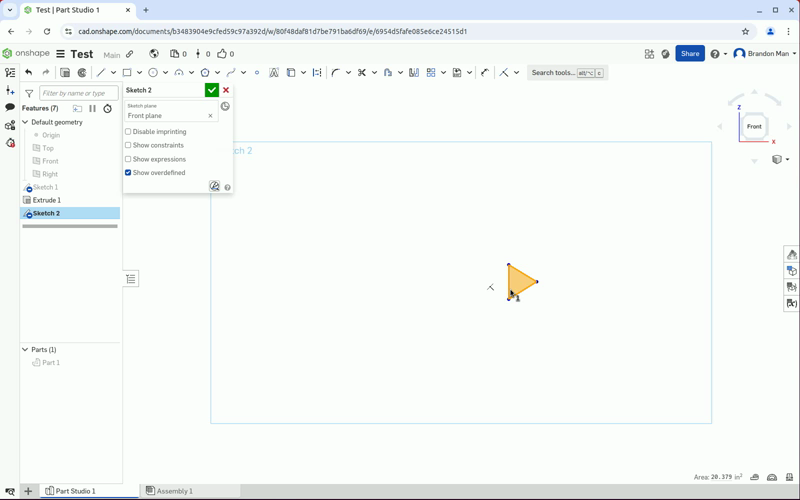
mouse_move(73, 352)
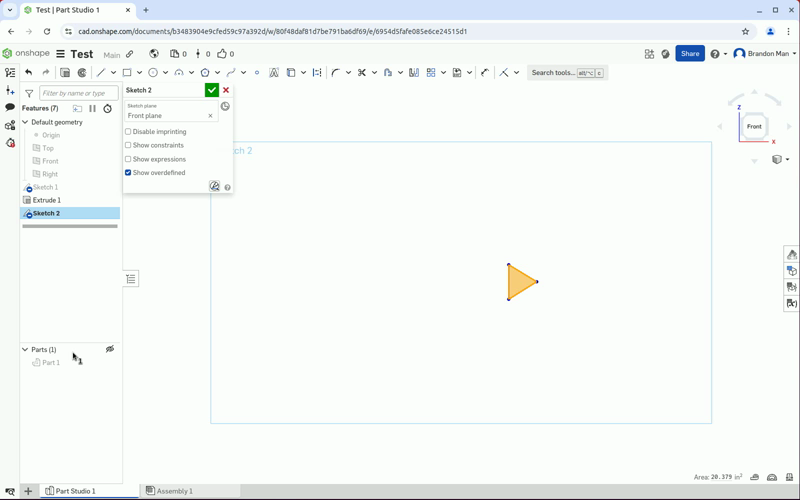
key(shift+y)
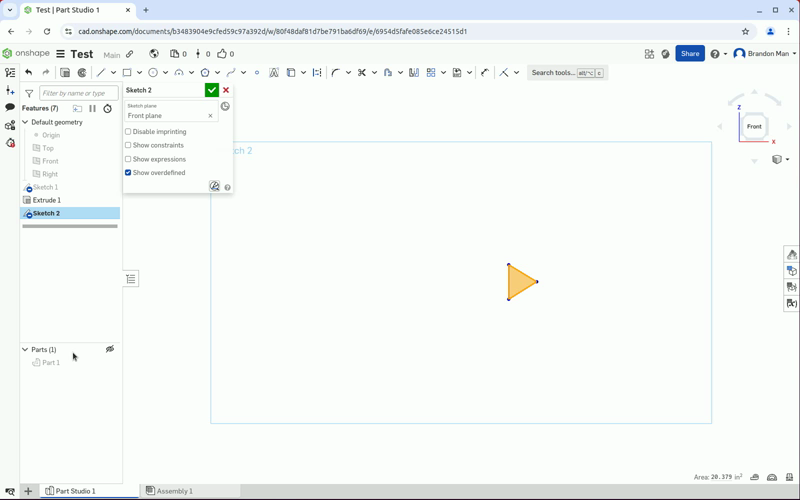
key(shift+e)
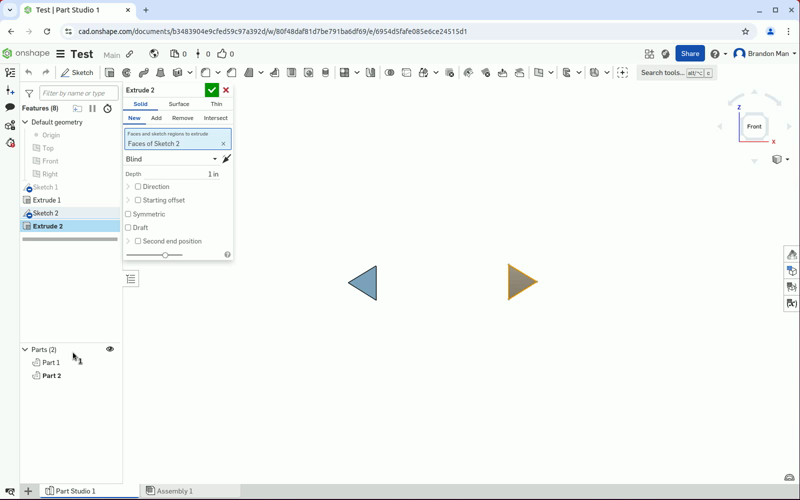
mouse_move(143, 106)
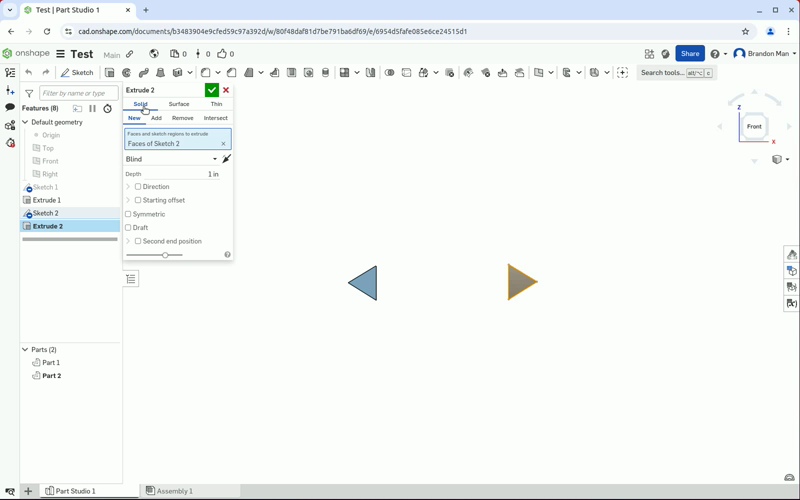
click(143, 106)
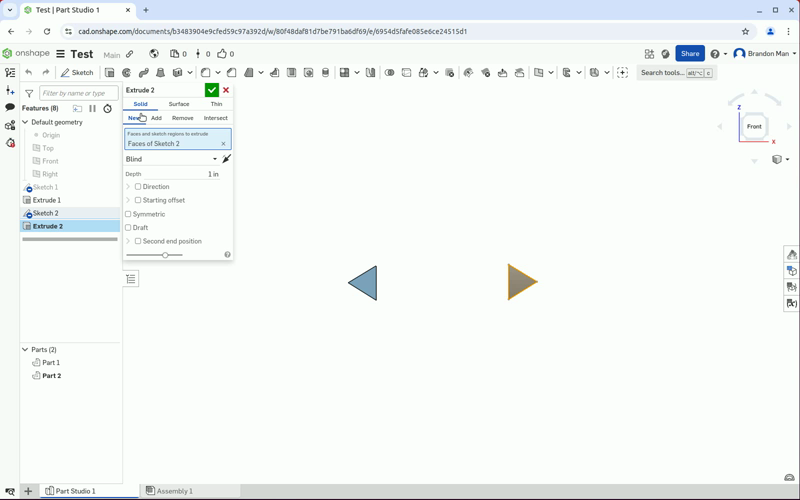
mouse_move(137, 120)
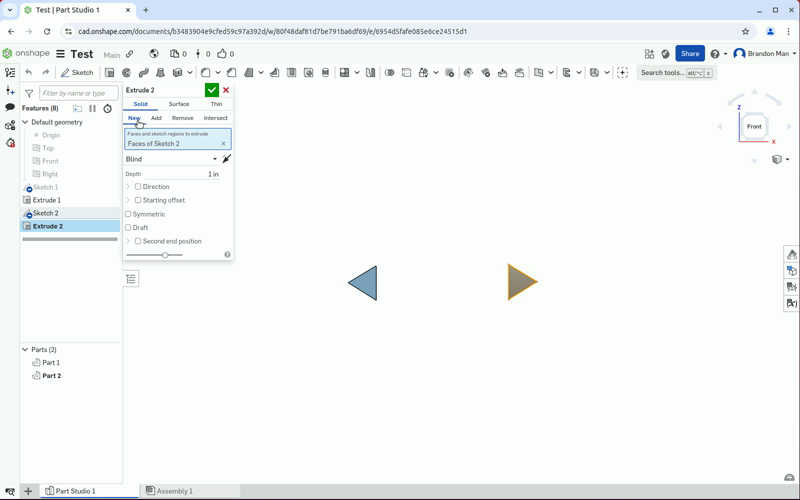
click(137, 120)
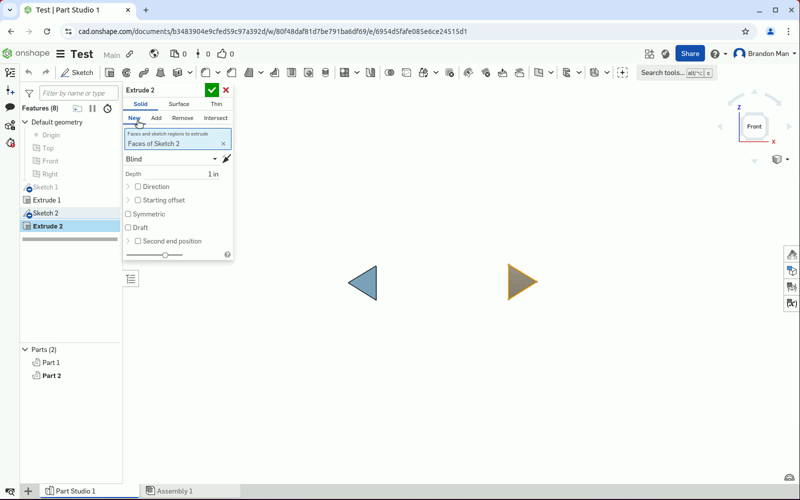
key(tab, 4)
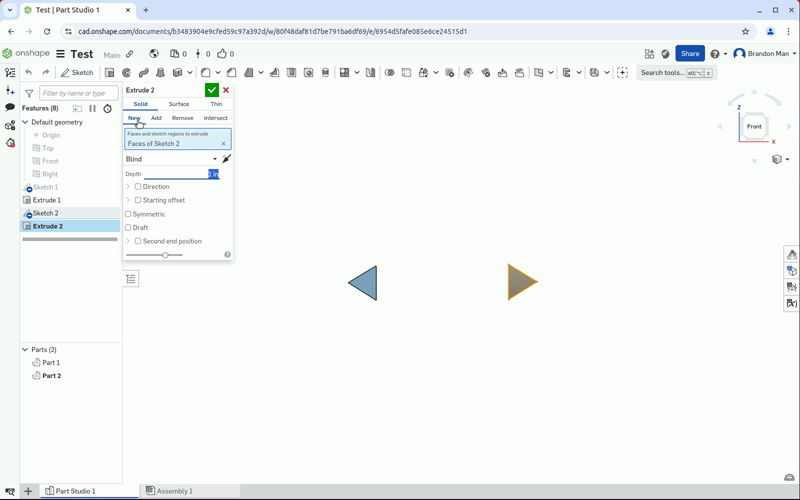
text(1.444)
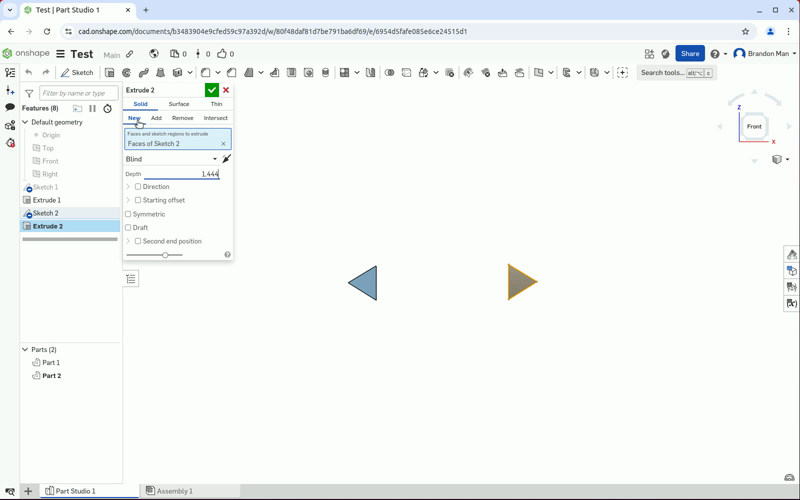
key(enter)
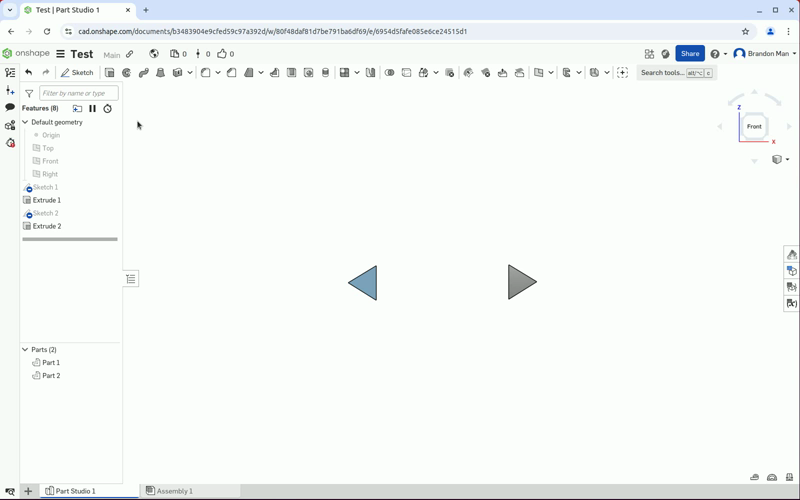
key(shift+h)
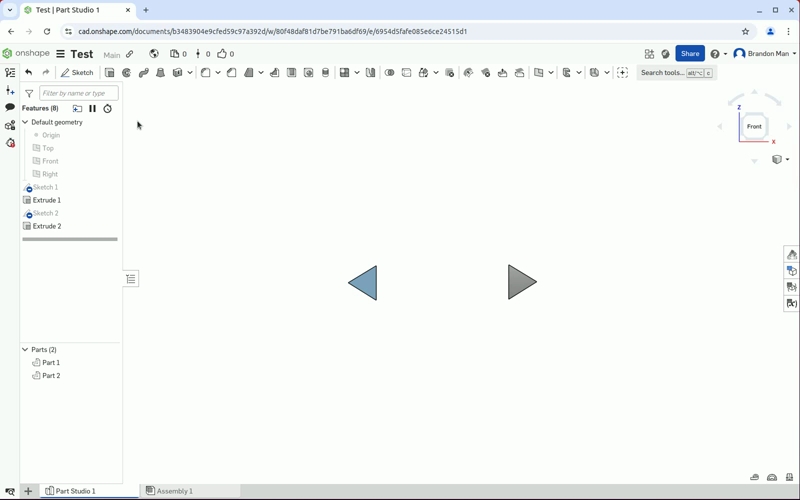
key(shift+h)
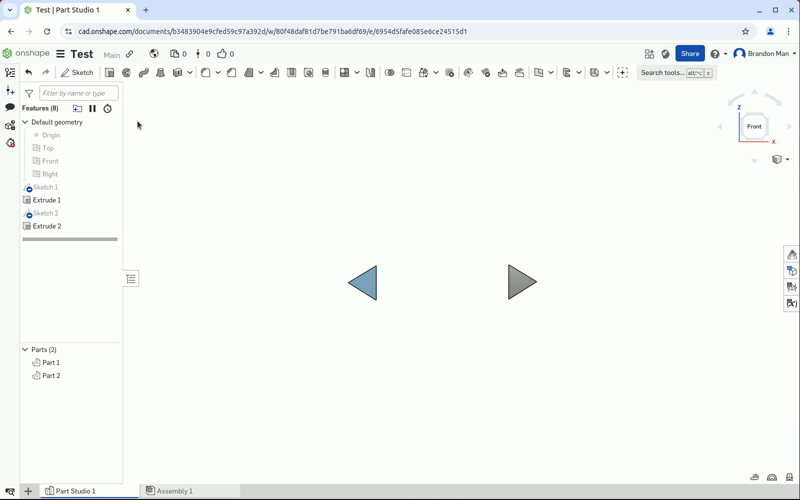
mouse_move(73, 189)
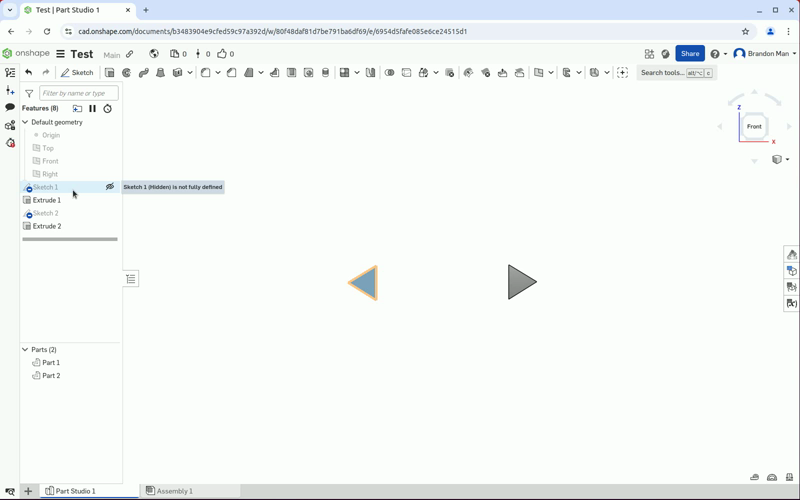
click(73, 189)
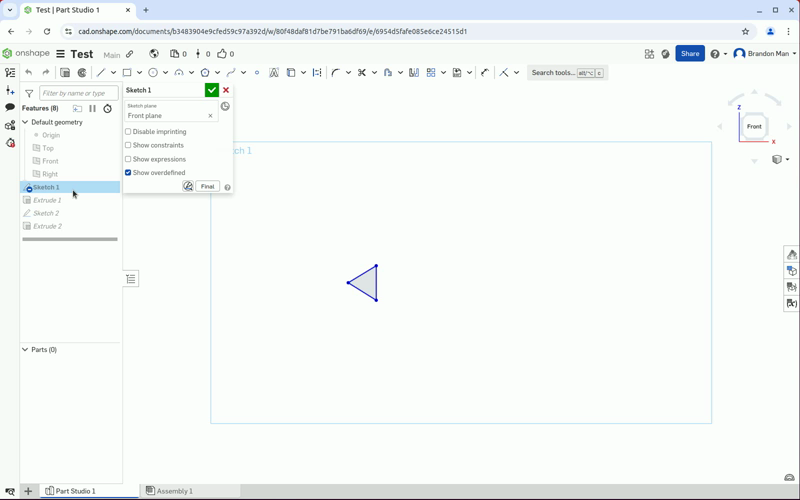
mouse_move(229, 92)
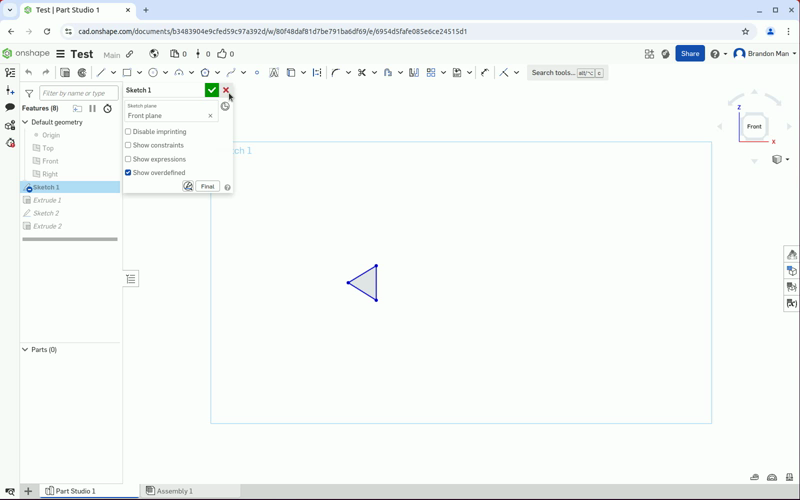
click(229, 92)
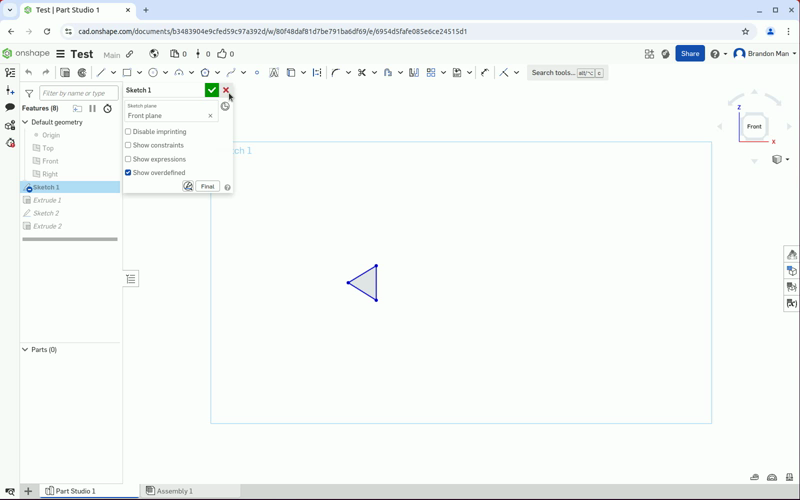
key(shift+s)
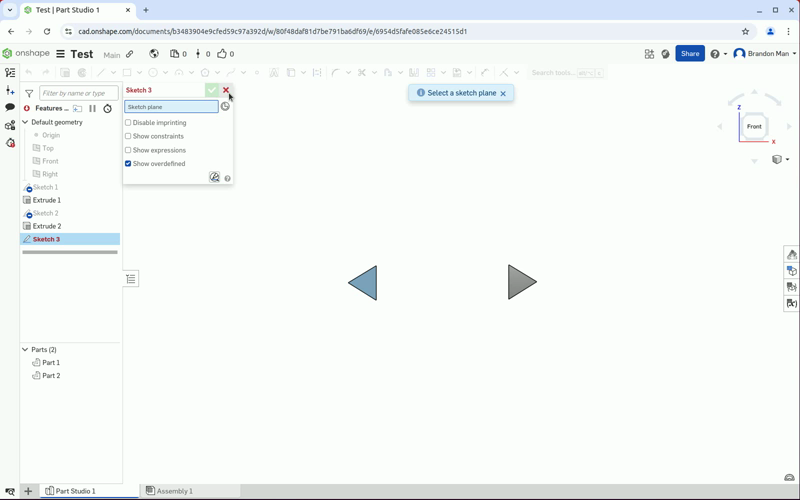
mouse_move(73, 163)
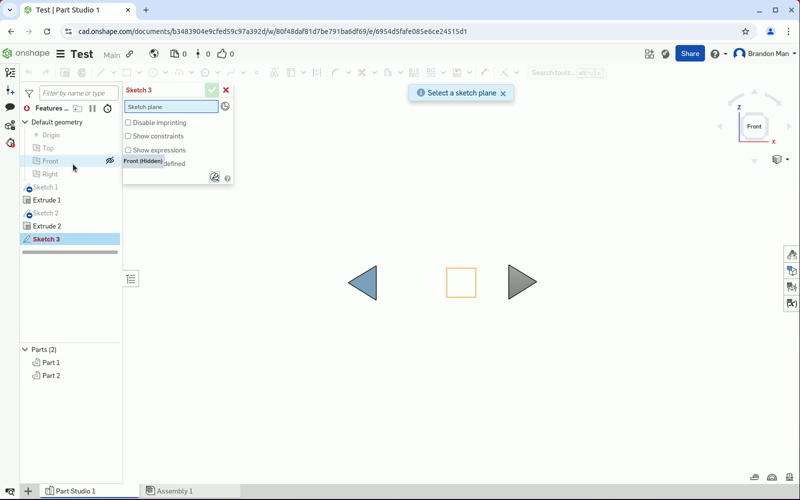
click(73, 163)
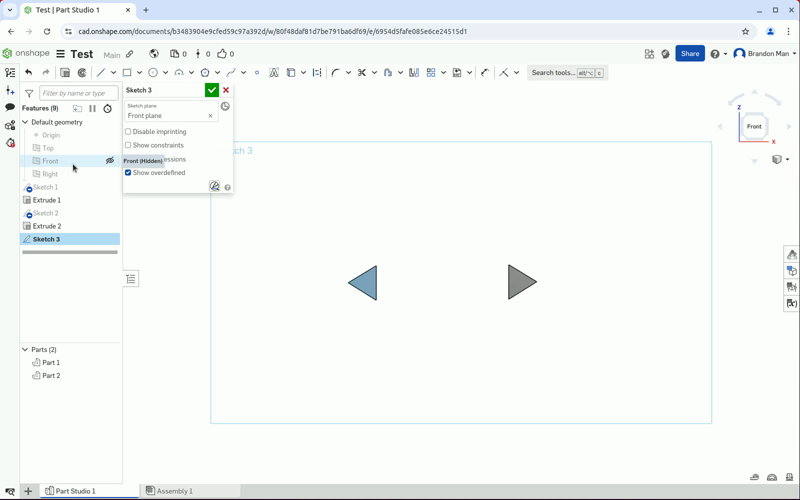
mouse_move(73, 352)
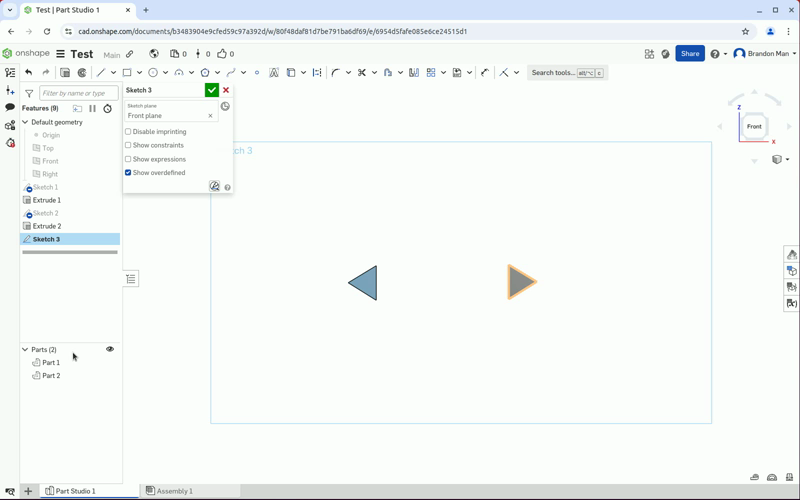
key(y)
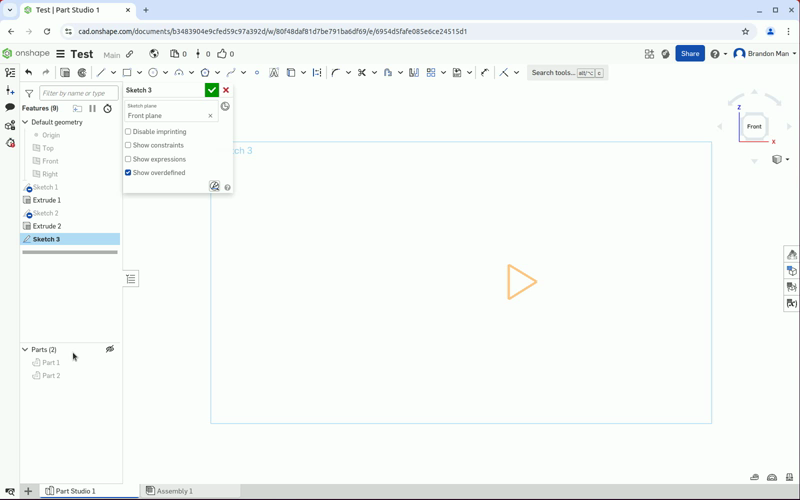
key(l)
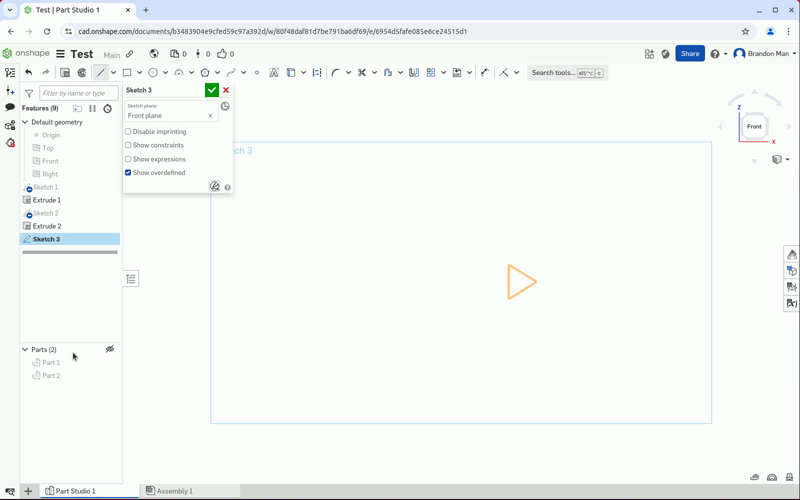
key_down(shift)
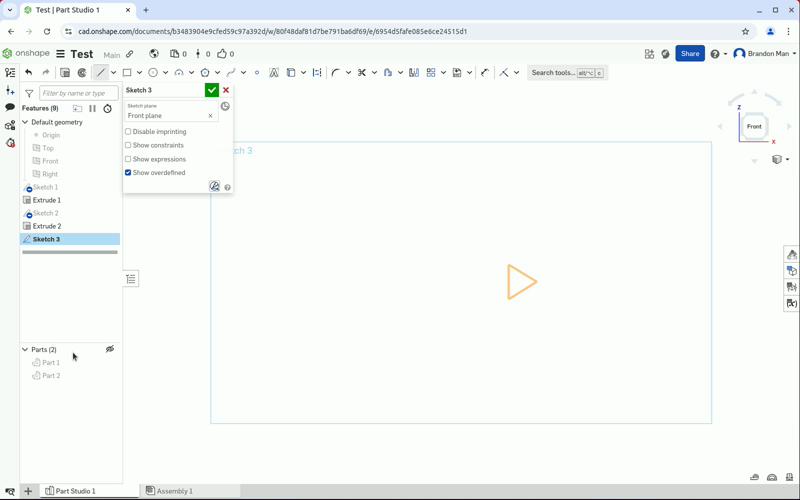
mouse_move(375, 299)
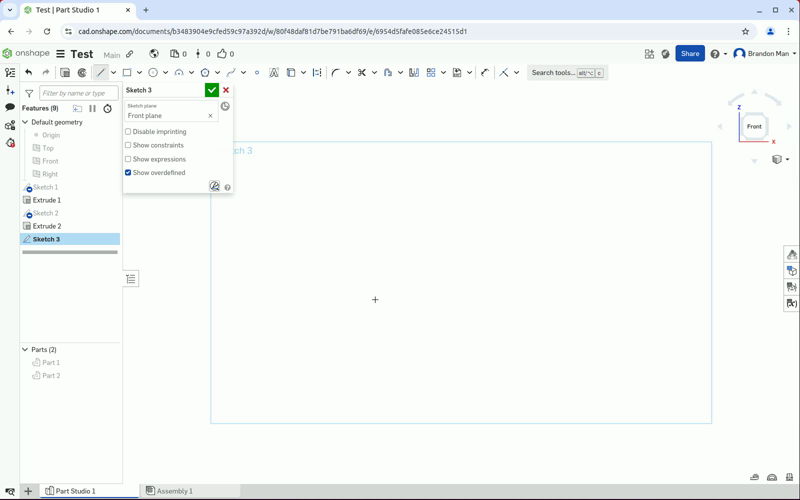
click(375, 299)
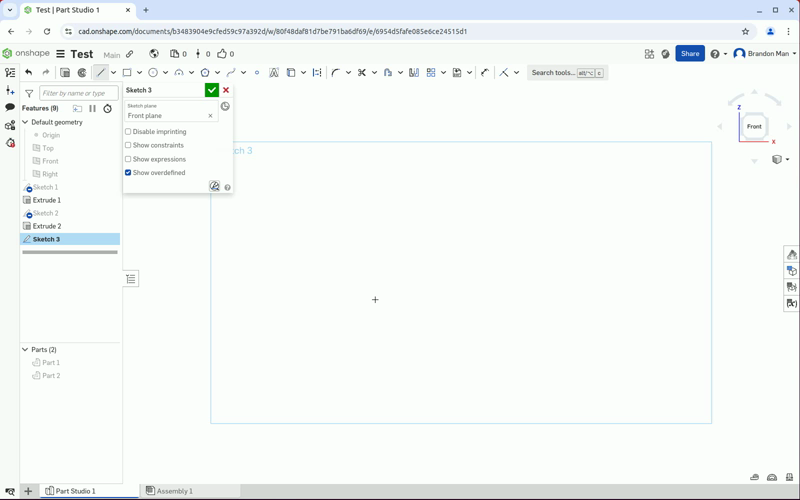
key_up(shift)
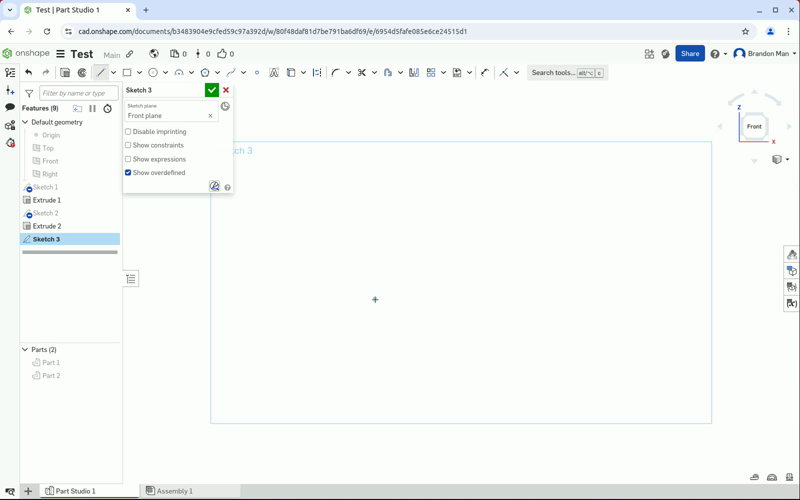
key_down(shift)
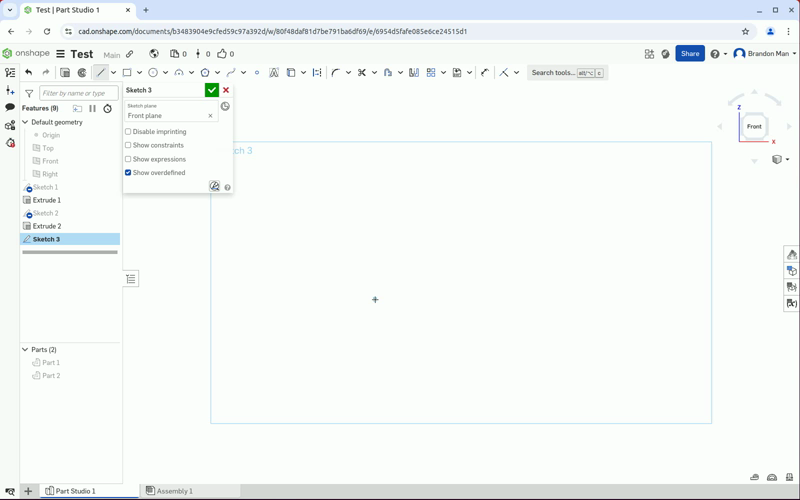
mouse_move(508, 299)
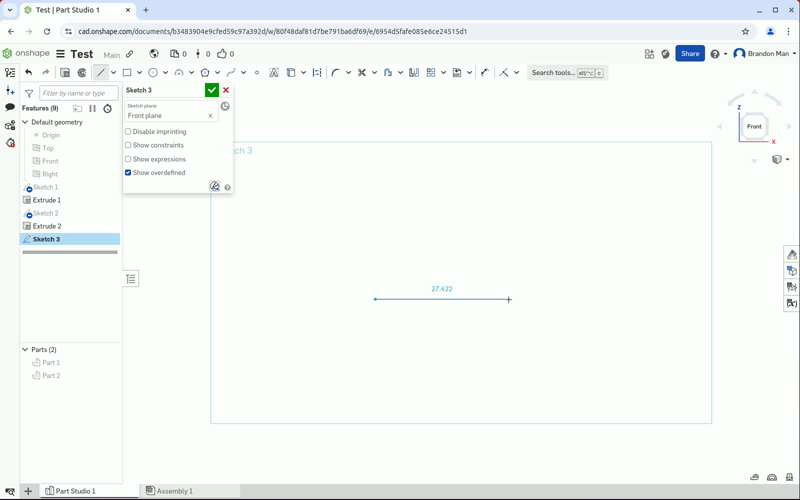
click(508, 299)
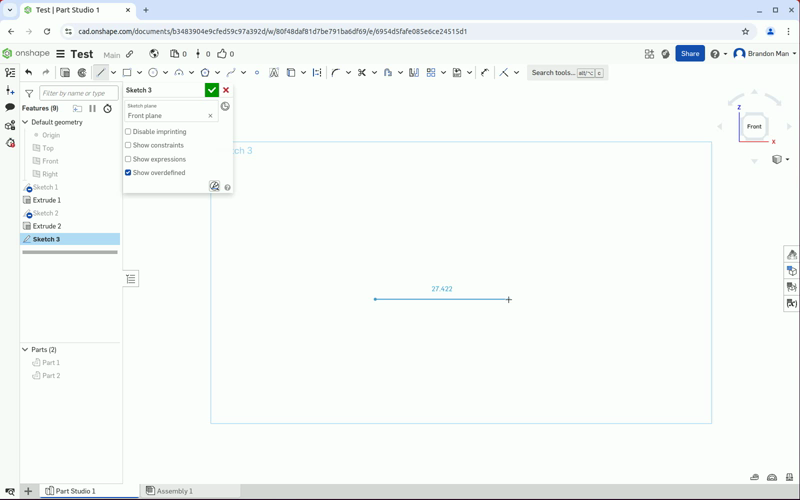
key_up(shift)
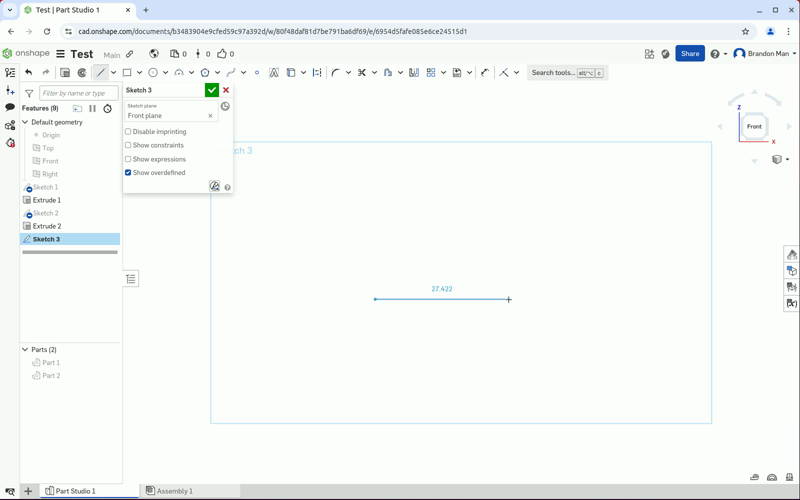
key_down(shift)
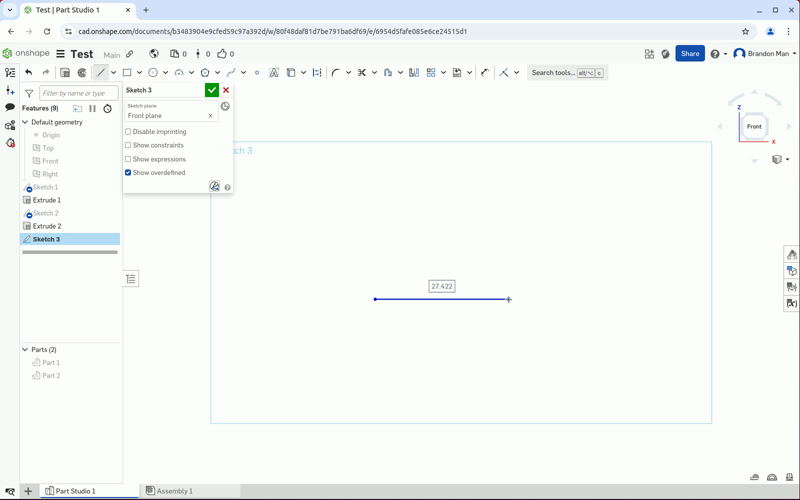
mouse_move(538, 299)
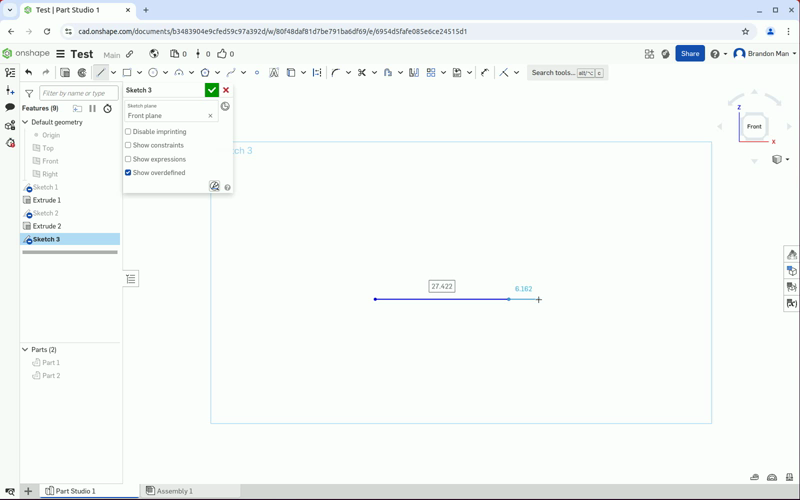
mouse_move(508, 265)
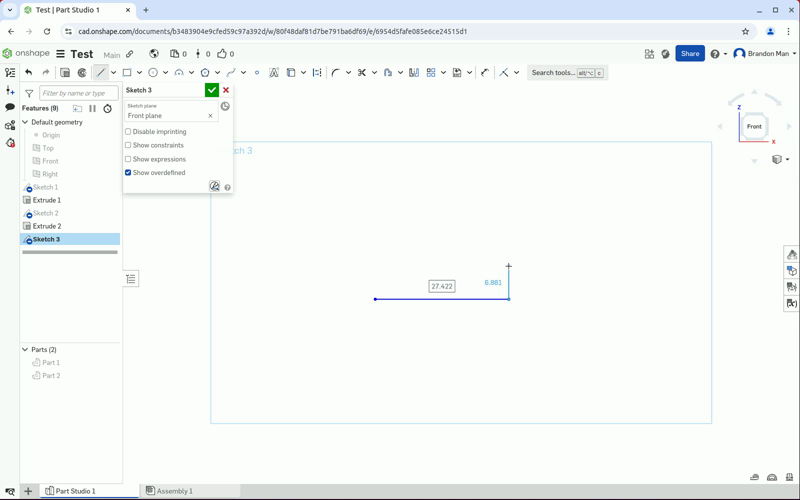
click(508, 265)
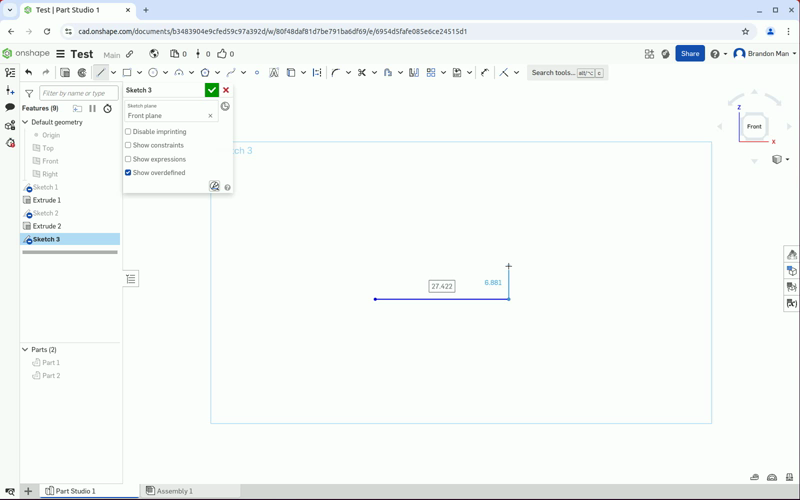
key_up(shift)
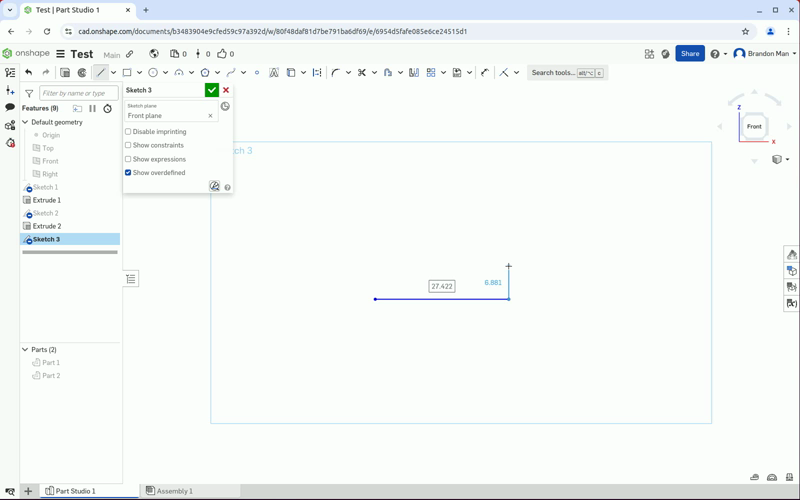
key_down(shift)
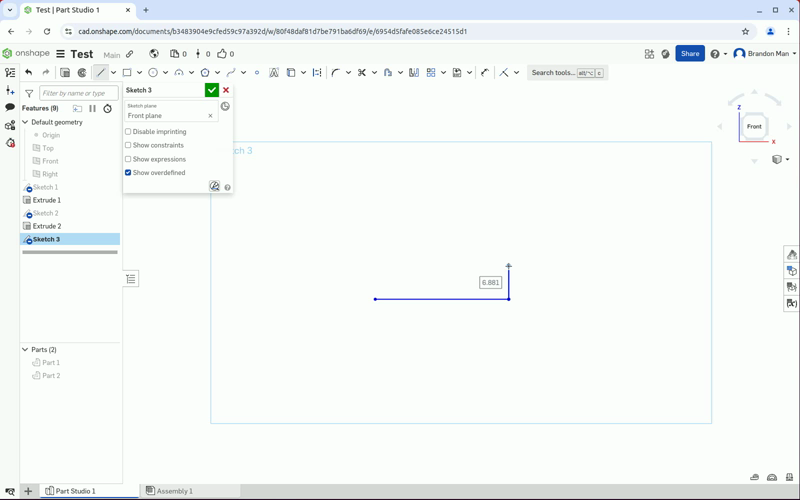
mouse_move(375, 265)
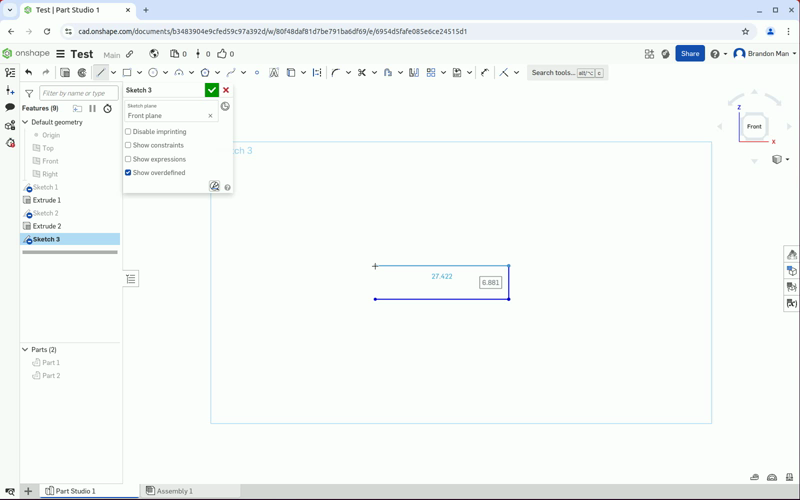
click(375, 265)
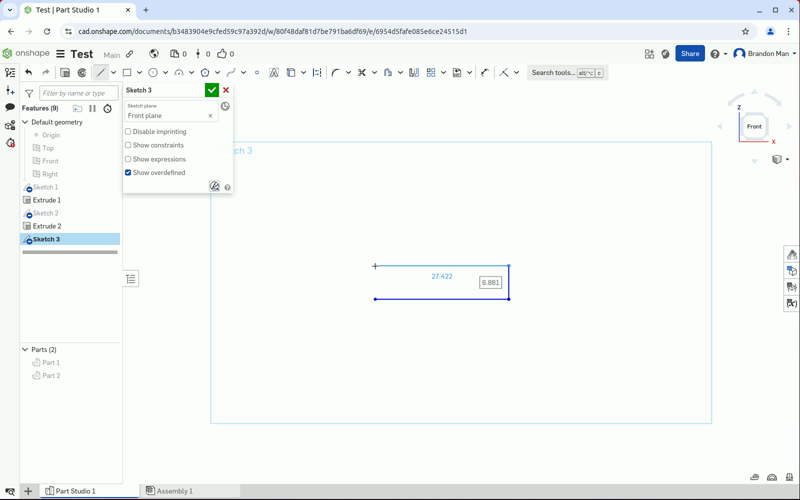
key_up(shift)
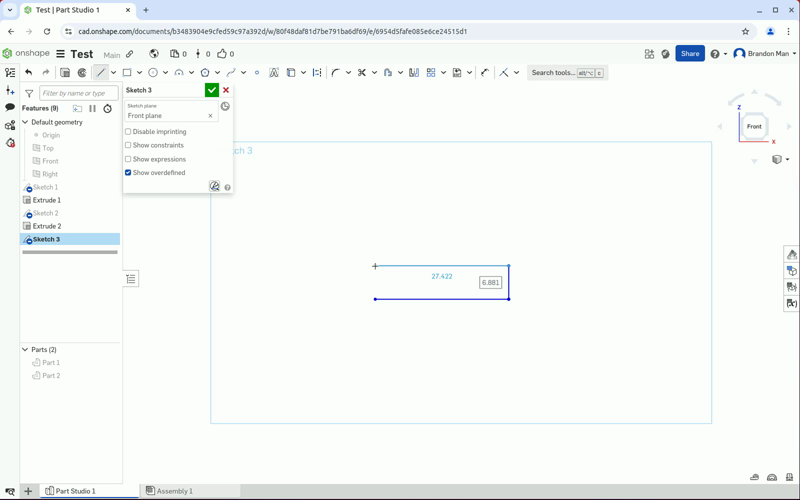
mouse_move(405, 265)
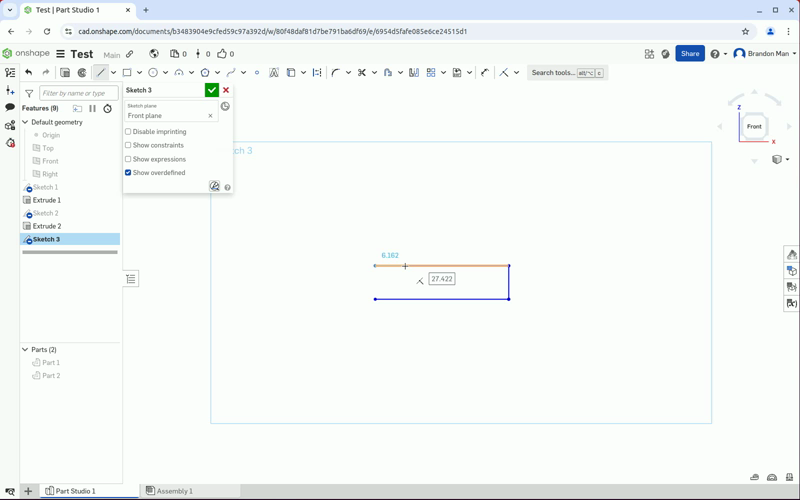
key_down(shift)
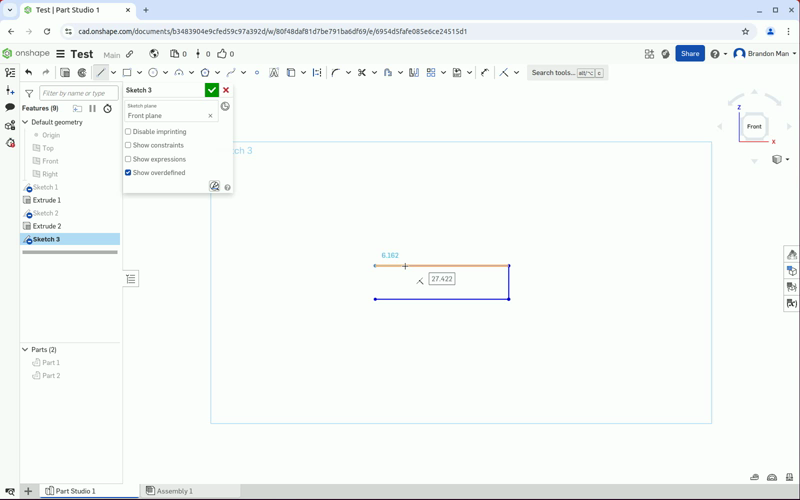
mouse_move(375, 299)
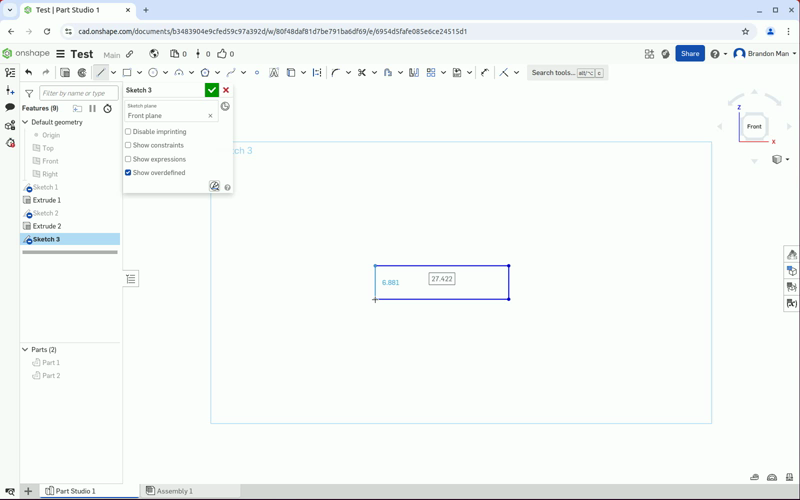
key_up(shift)
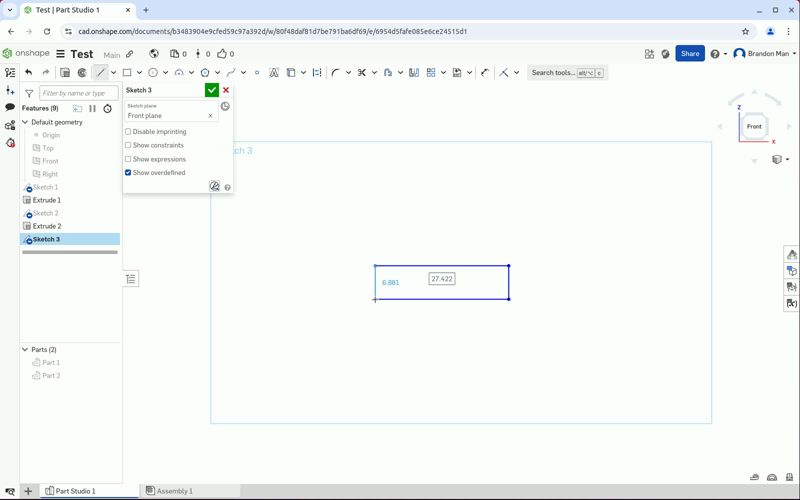
click(375, 299)
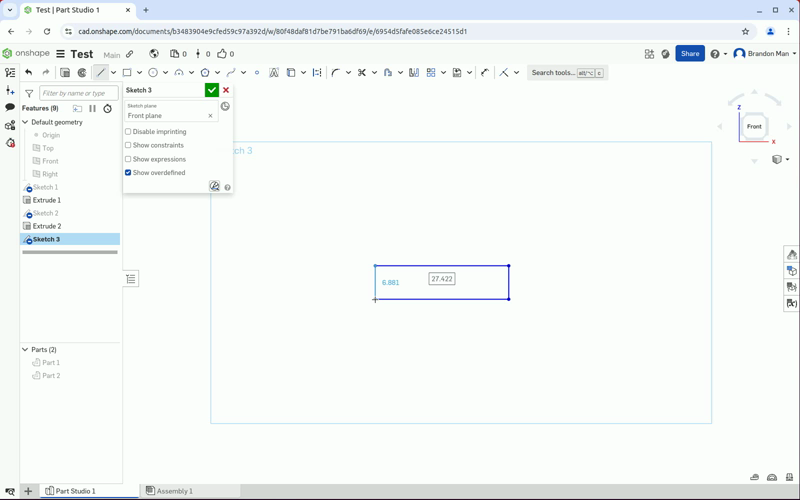
key(esc)
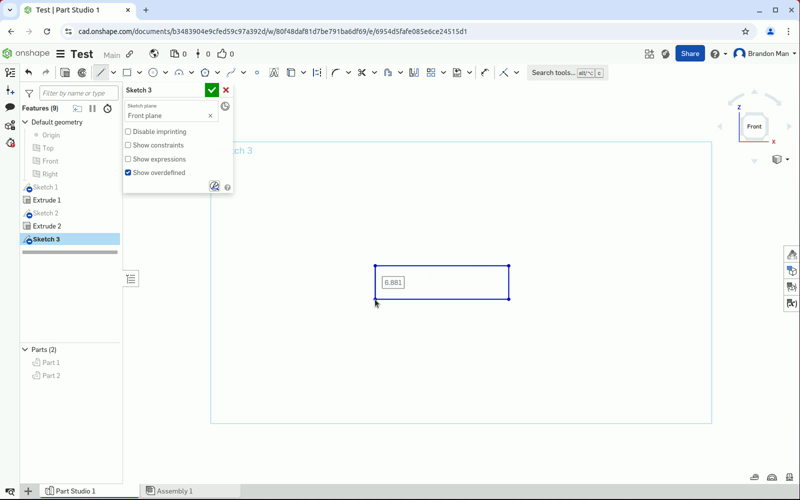
mouse_move(395, 275)
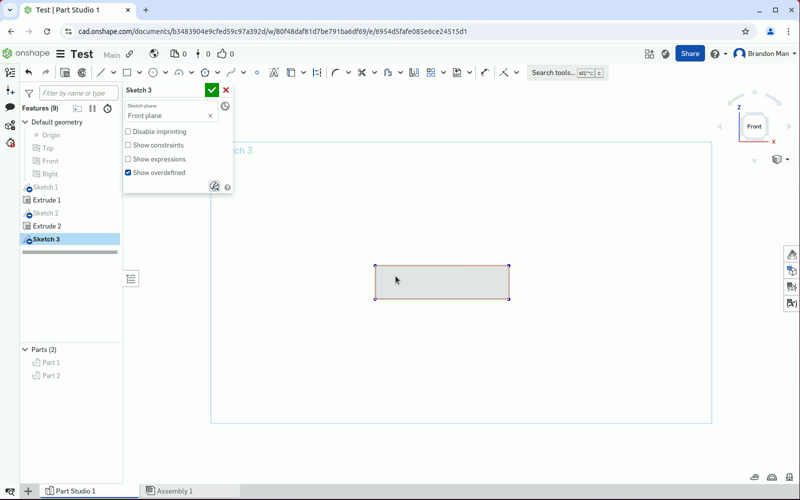
click(395, 275)
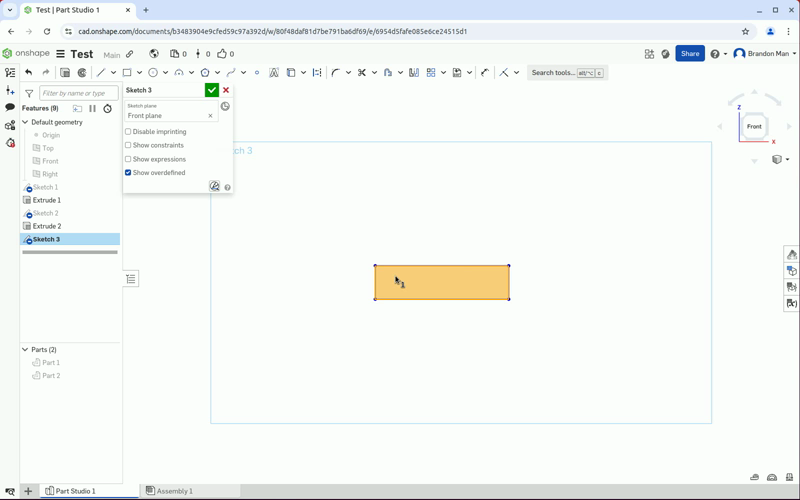
mouse_move(73, 352)
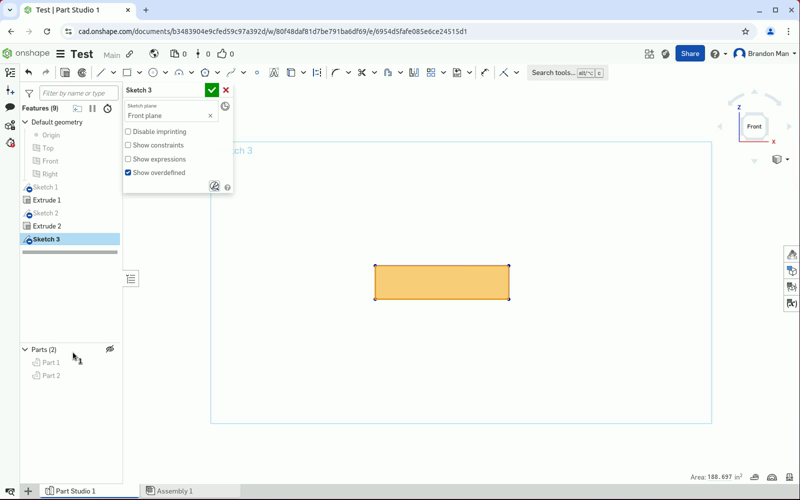
key(shift+y)
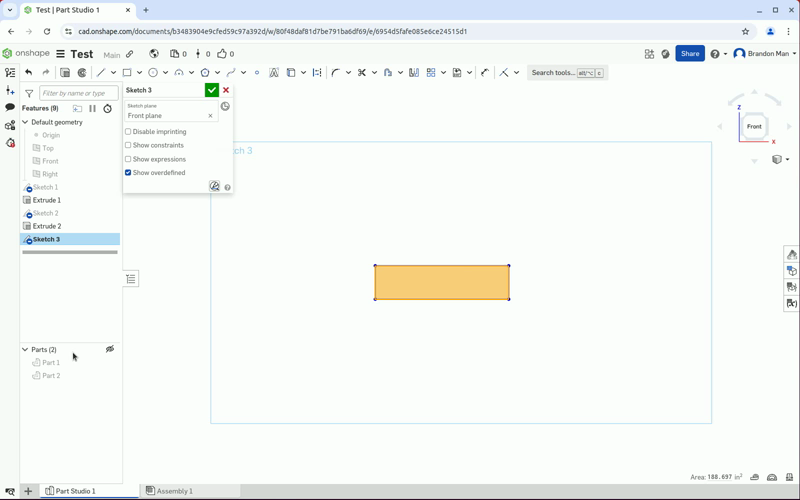
key(shift+e)
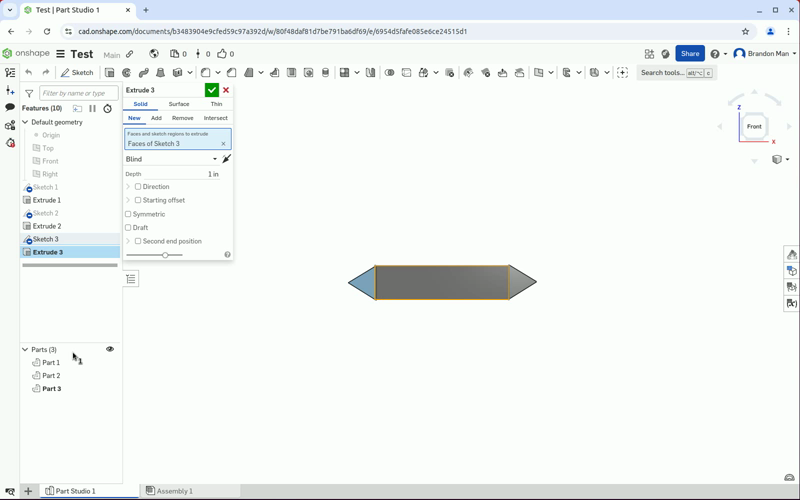
mouse_move(143, 106)
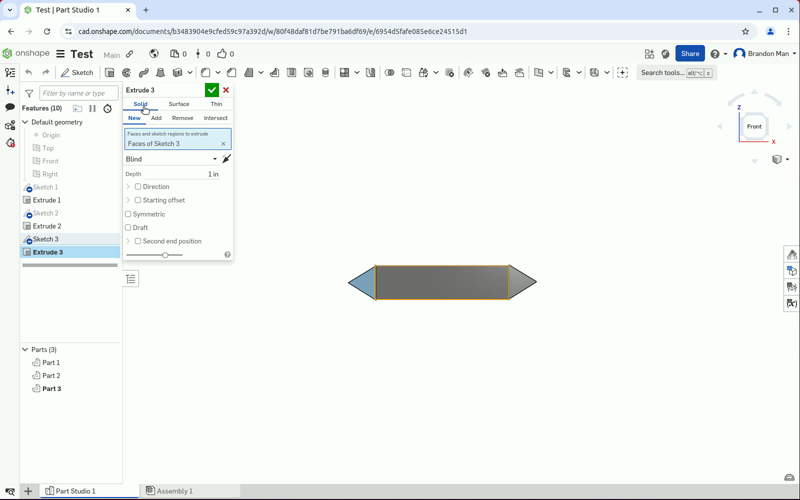
click(143, 106)
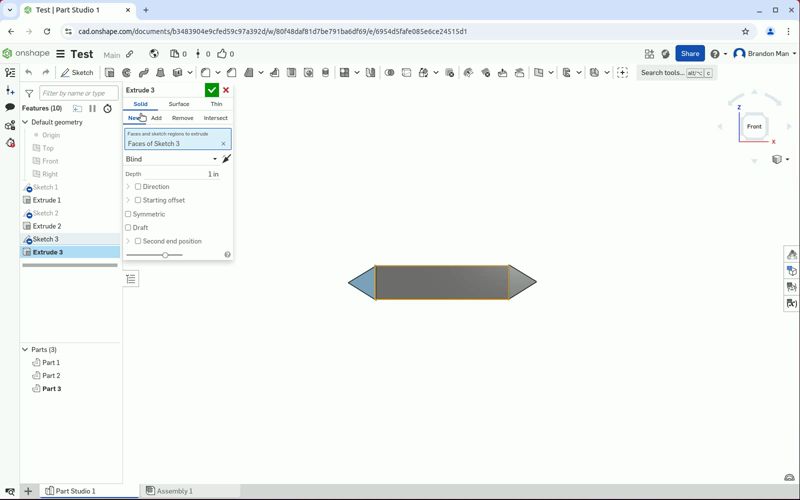
mouse_move(137, 120)
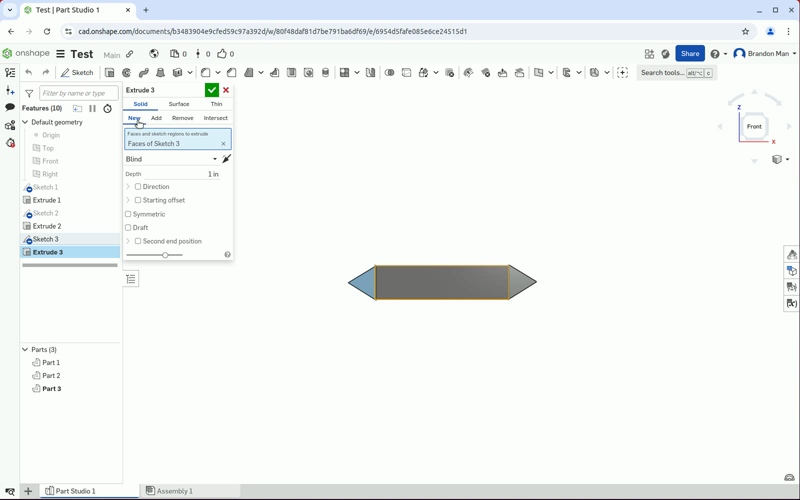
click(137, 120)
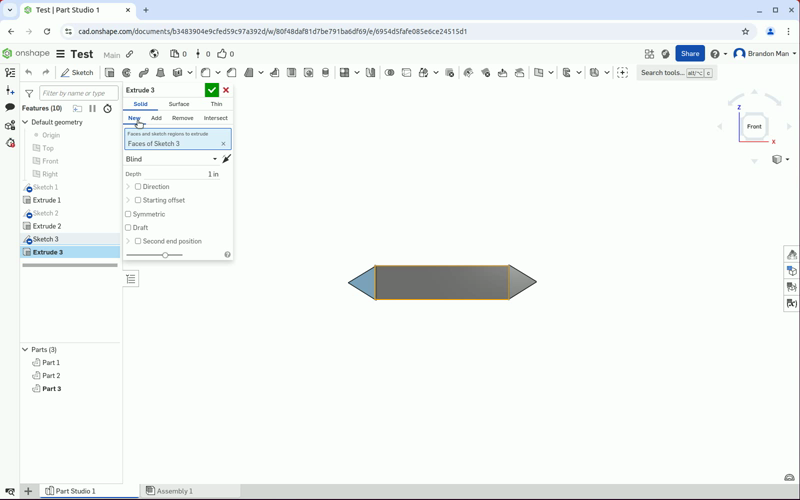
key(tab, 4)
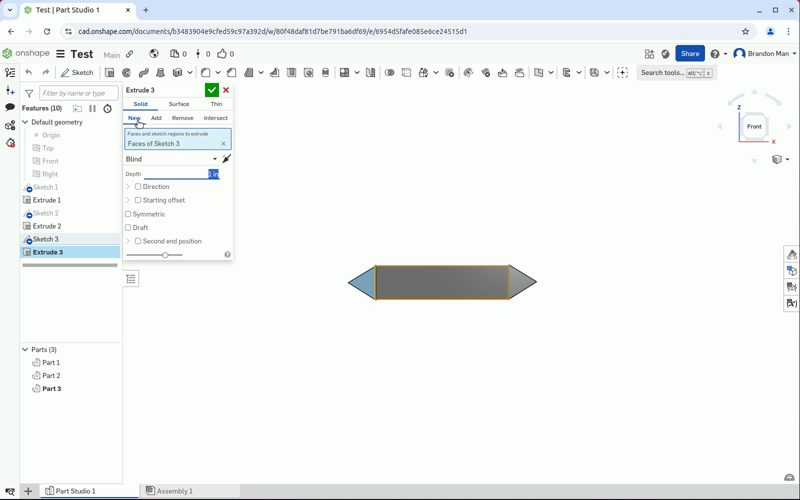
text(1.444)
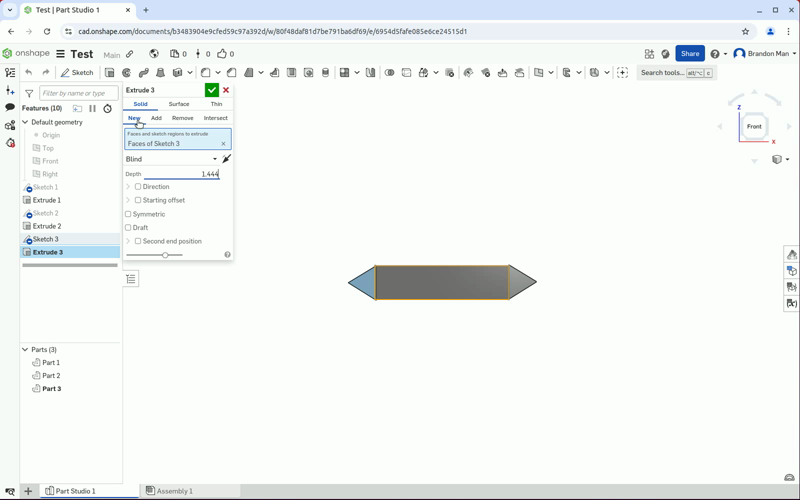
key(enter)
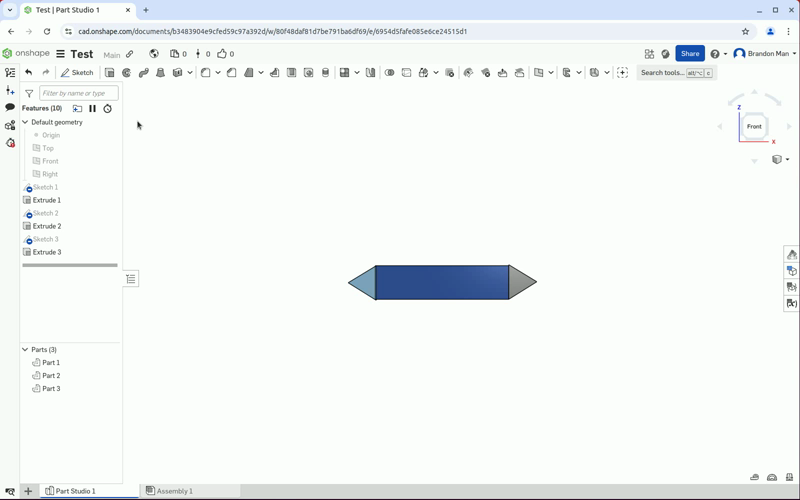
key(shift+h)
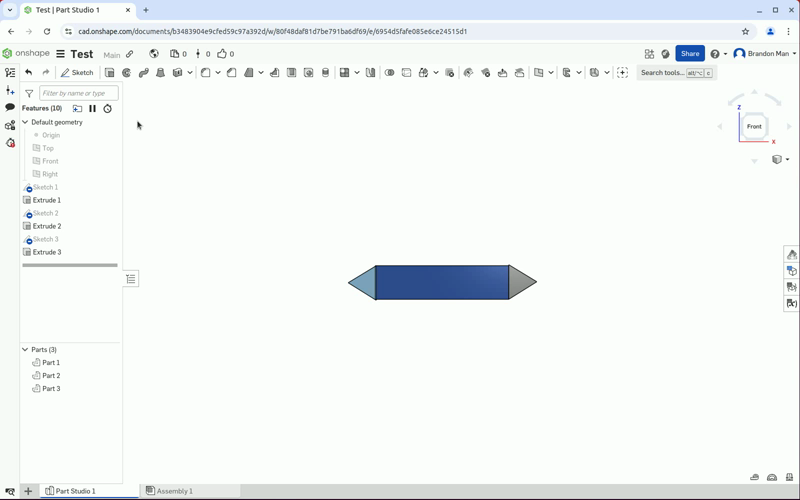
key(shift+h)
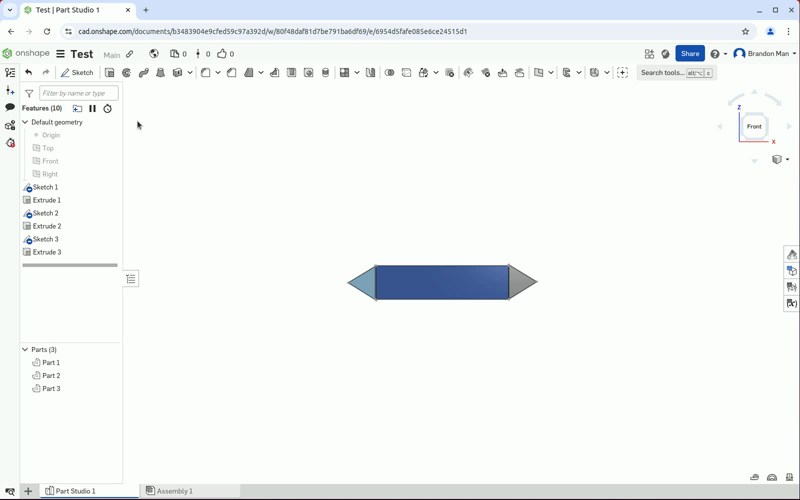
key(shift+7)
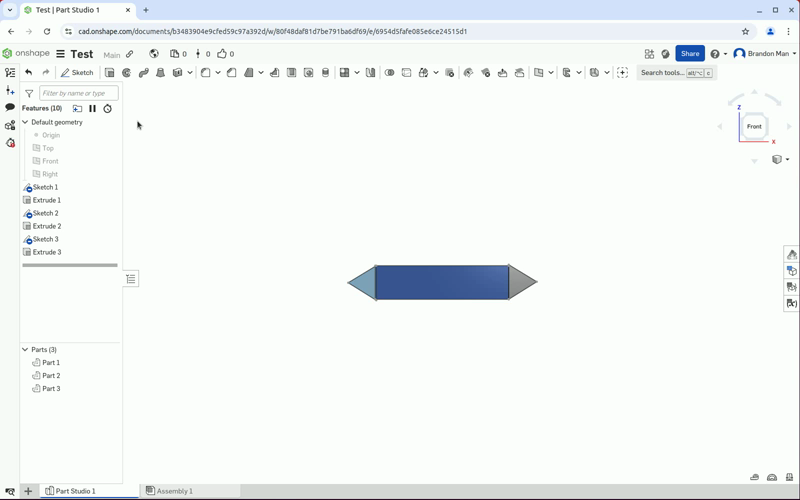
key(left, 2)
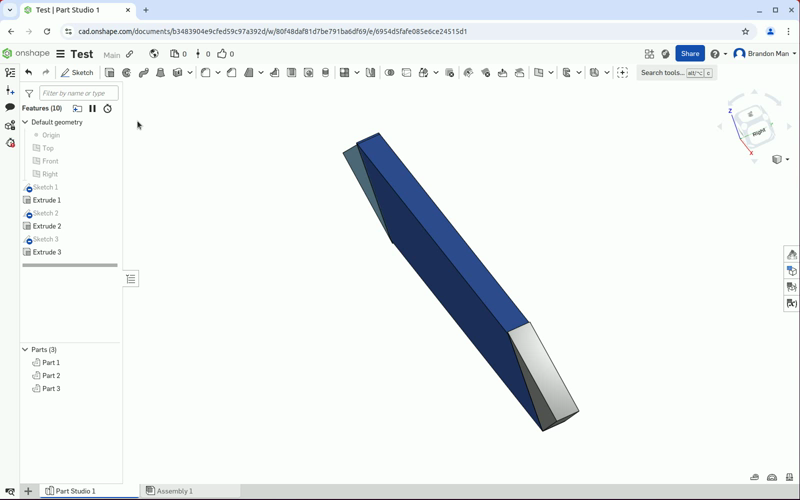
key(down, 2)
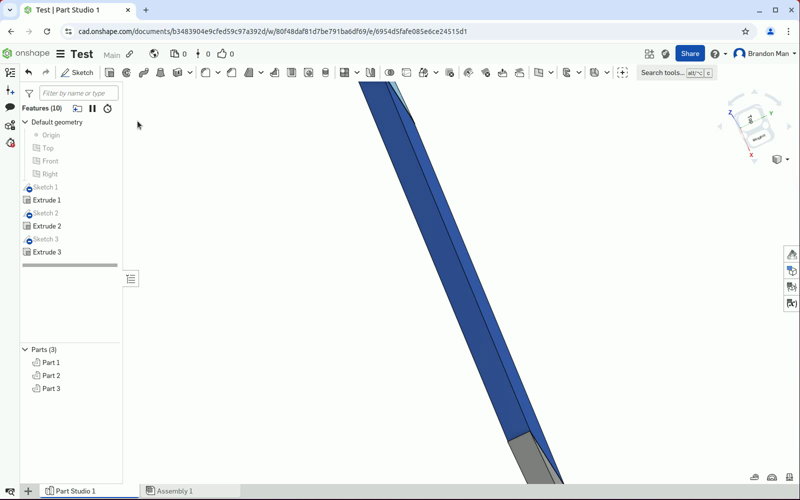
key(up, 2)
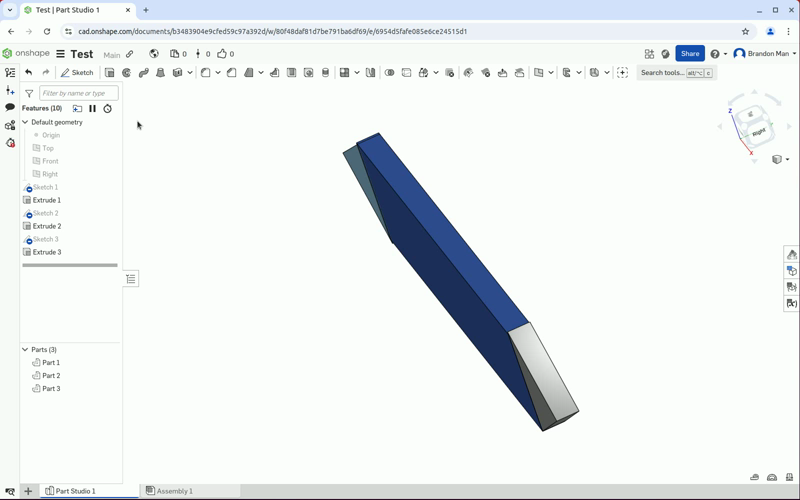
key(right, 2)
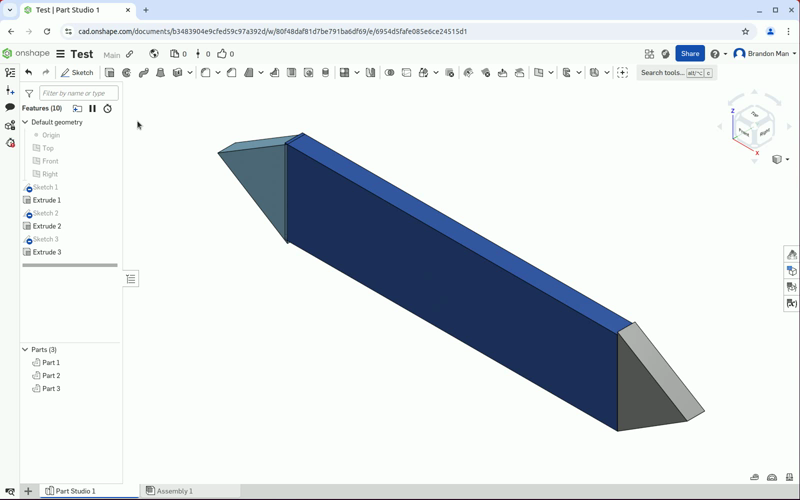
mouse_move(73, 189)
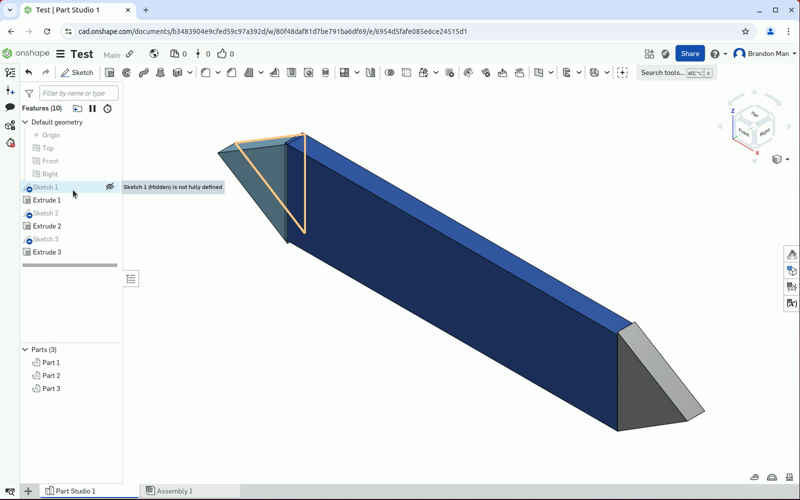
click(73, 189)